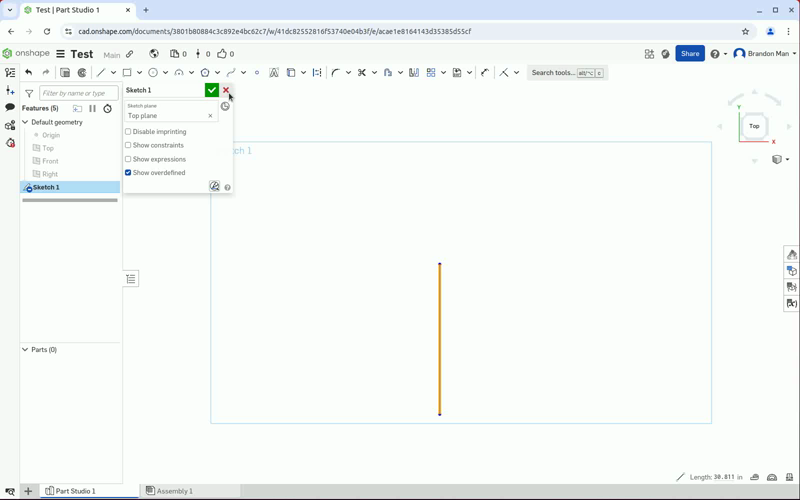
key(shift+h)
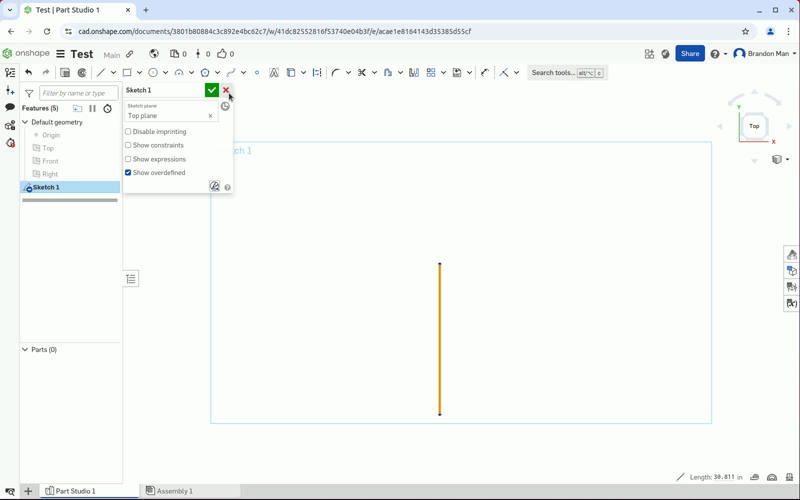
key(shift+s)
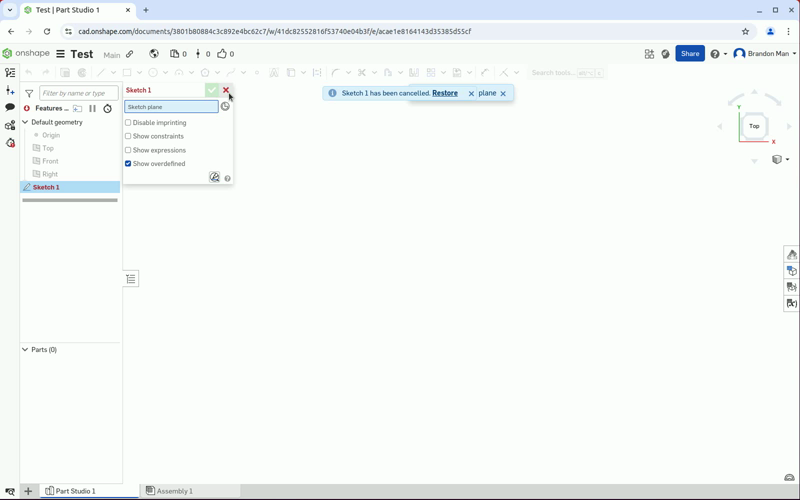
mouse_move(73, 150)
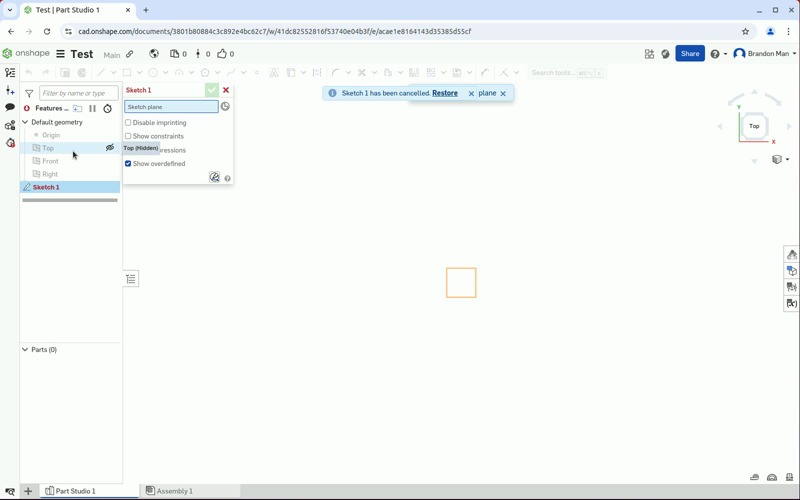
click(73, 150)
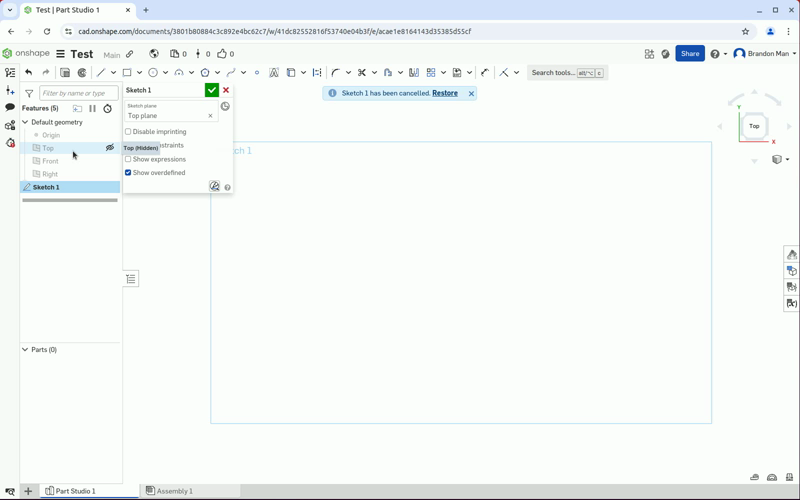
mouse_move(73, 352)
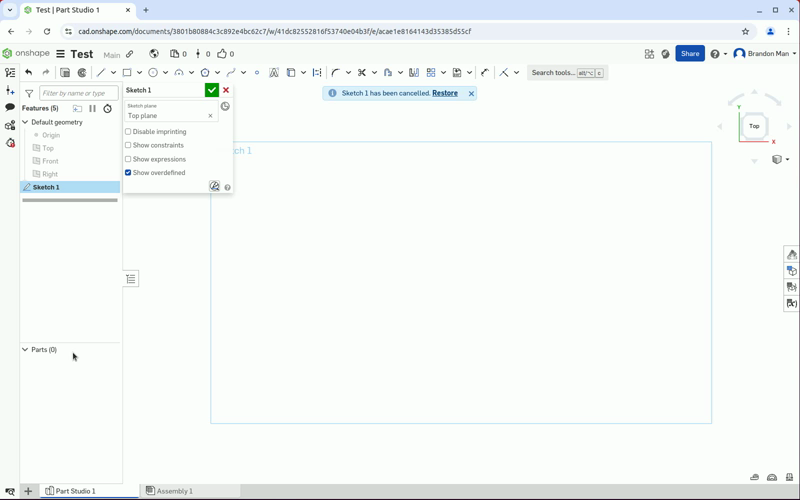
key(y)
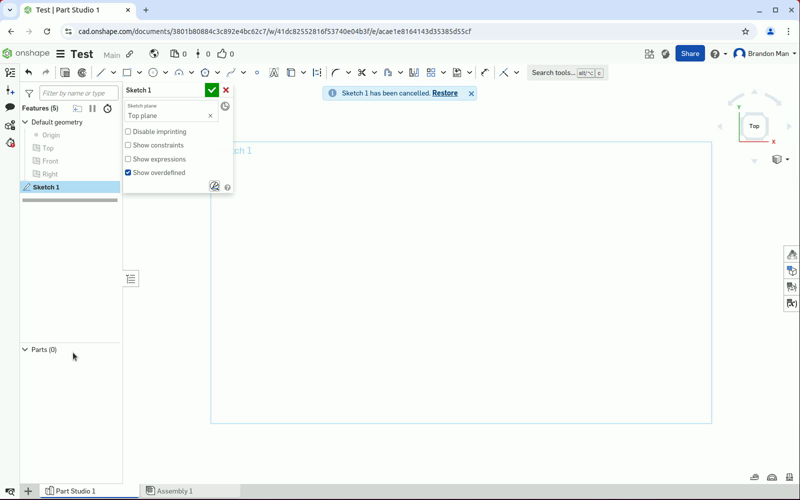
key(l)
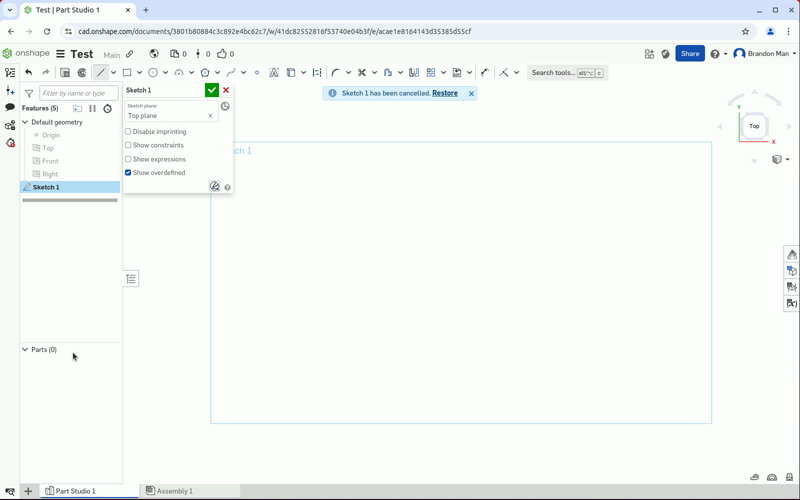
key_down(shift)
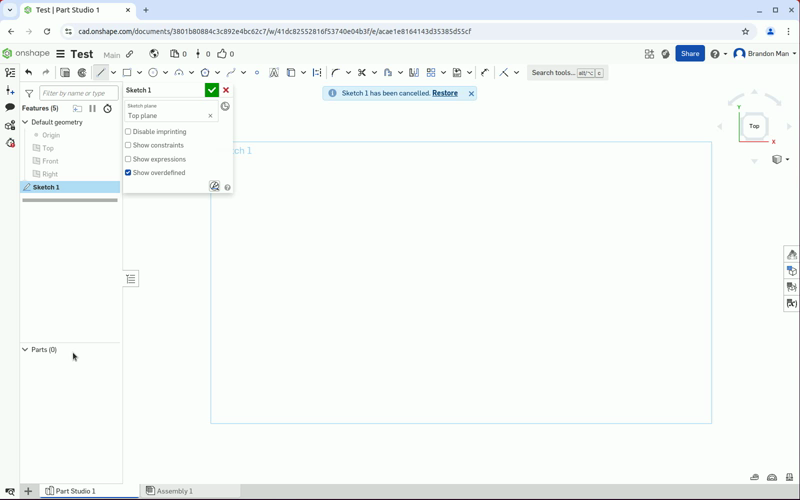
mouse_move(374, 373)
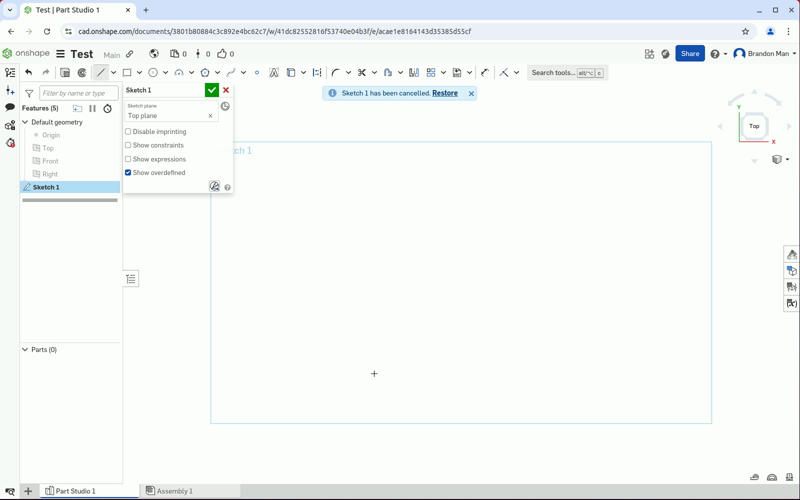
click(374, 373)
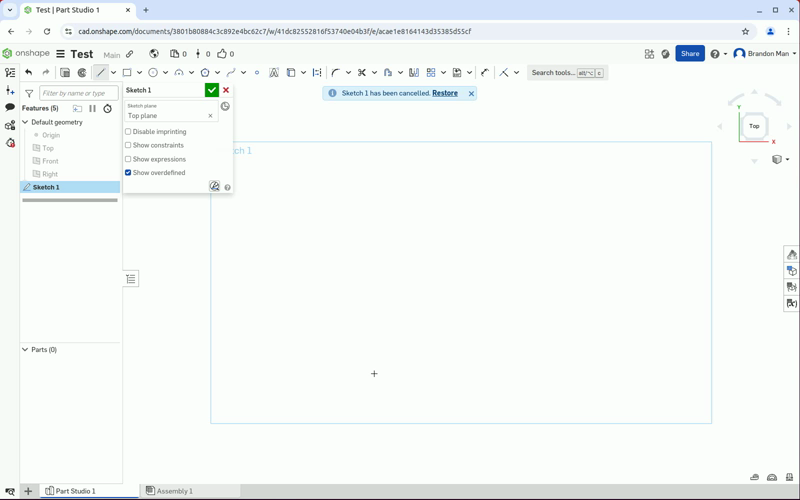
key_up(shift)
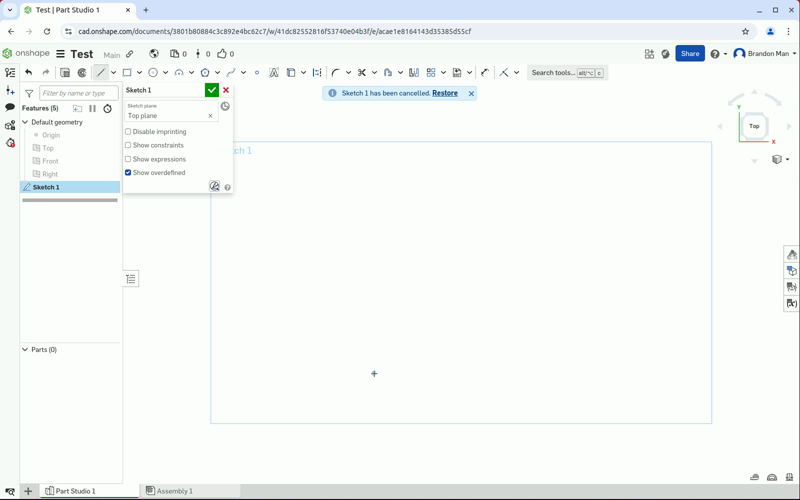
key_down(shift)
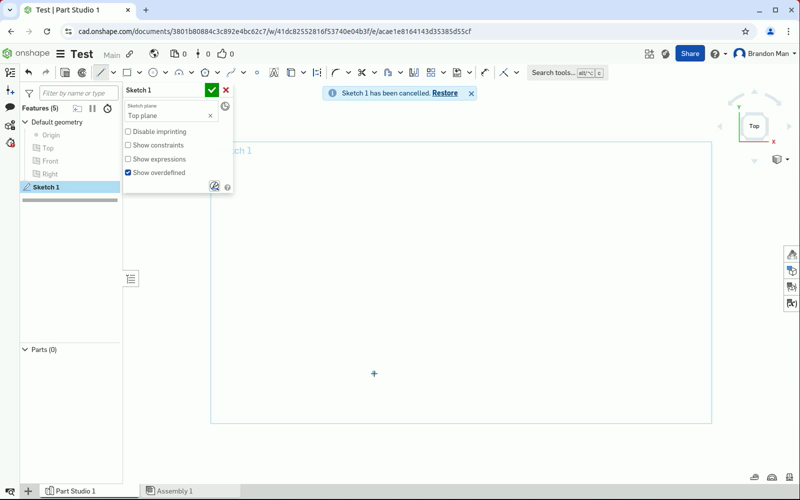
mouse_move(545, 373)
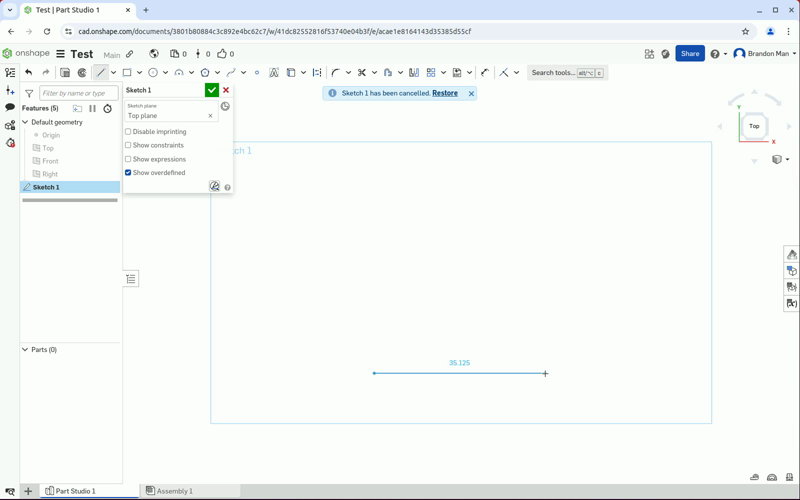
click(545, 373)
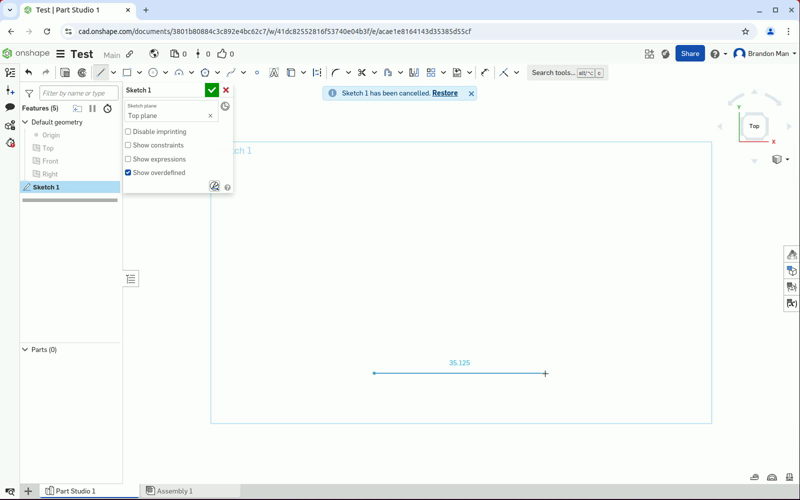
key_up(shift)
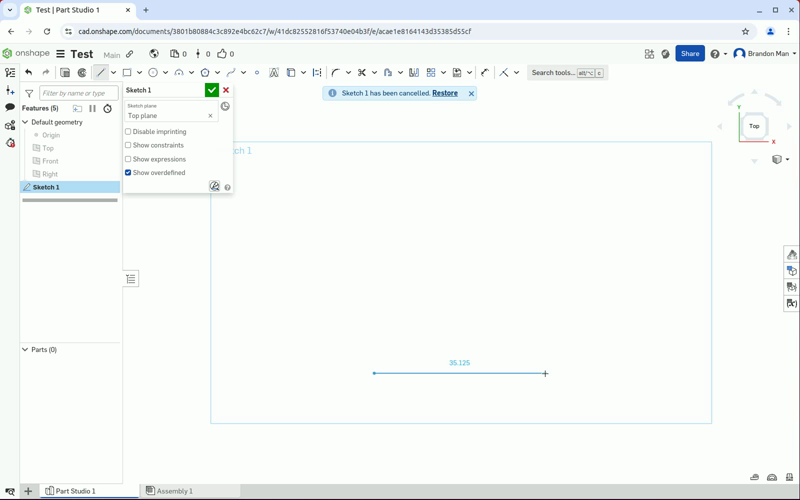
key_down(shift)
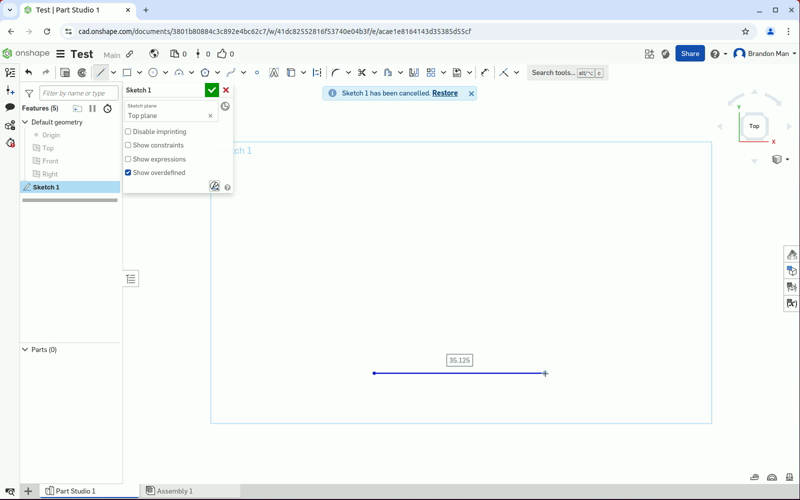
mouse_move(545, 194)
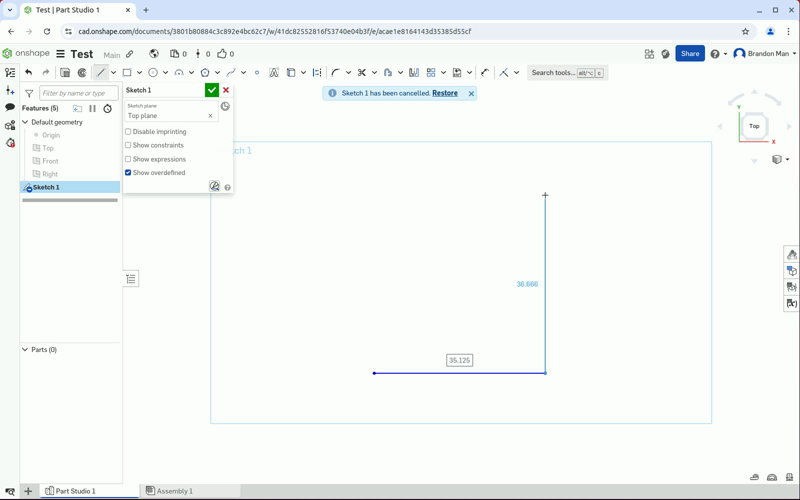
click(545, 194)
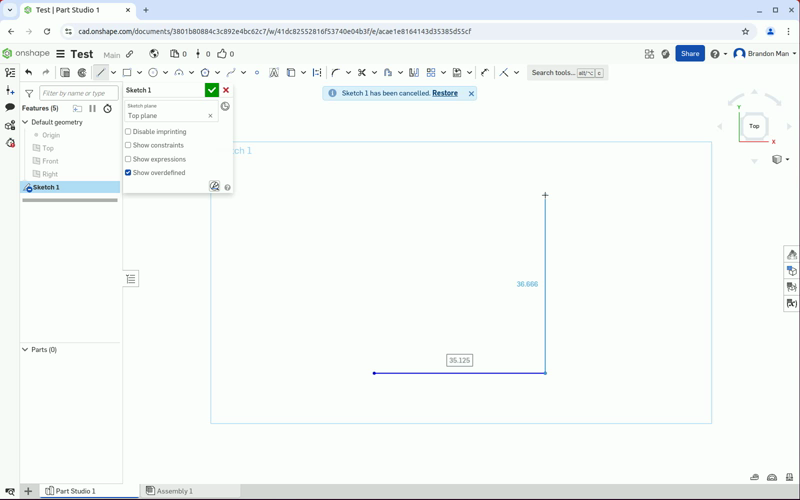
key_up(shift)
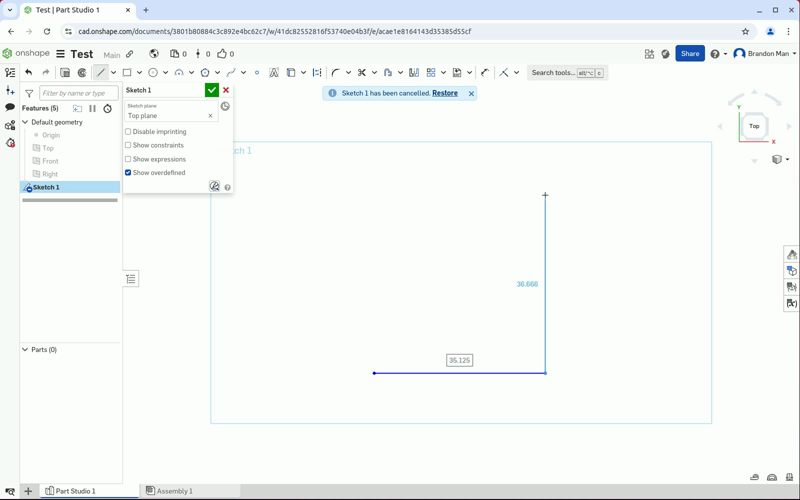
key_down(shift)
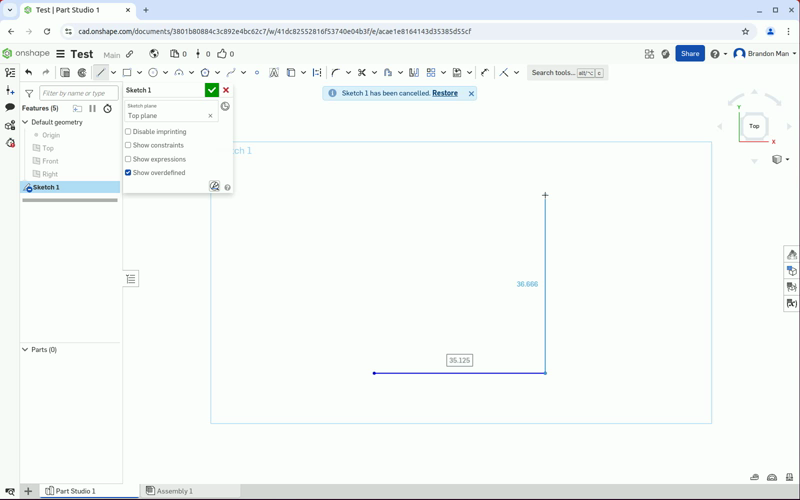
mouse_move(374, 194)
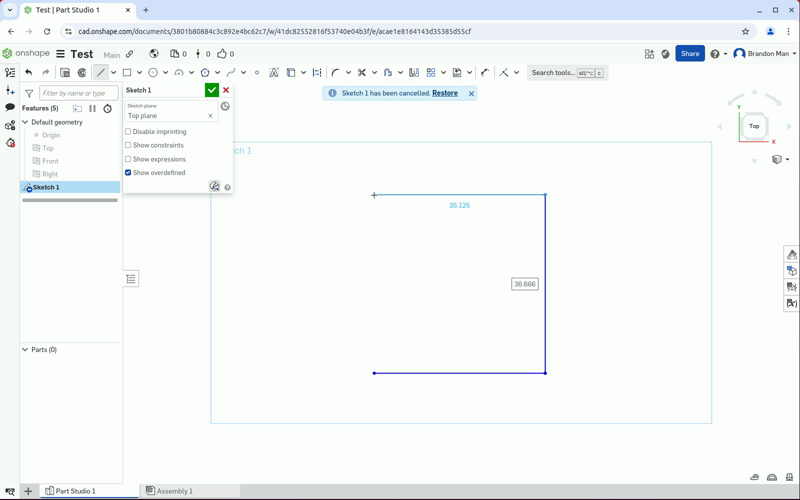
click(374, 194)
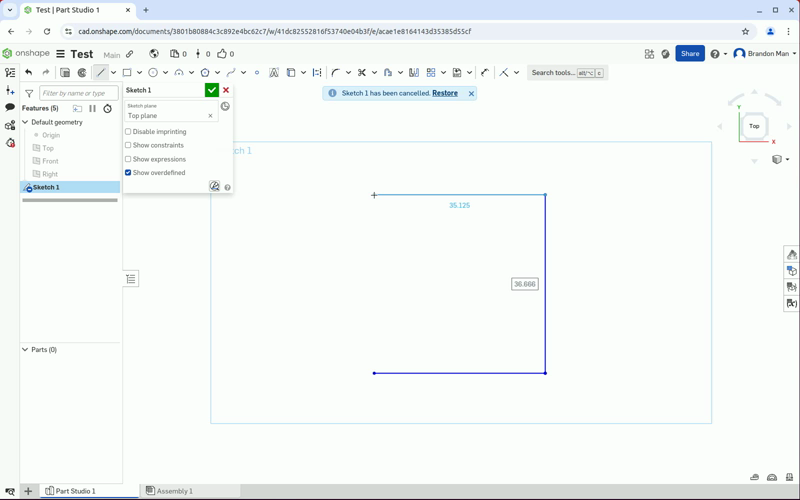
key_up(shift)
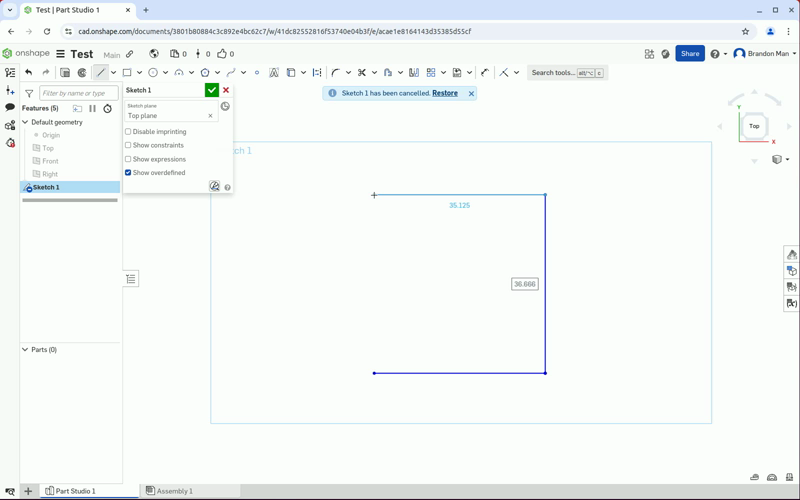
key_down(shift)
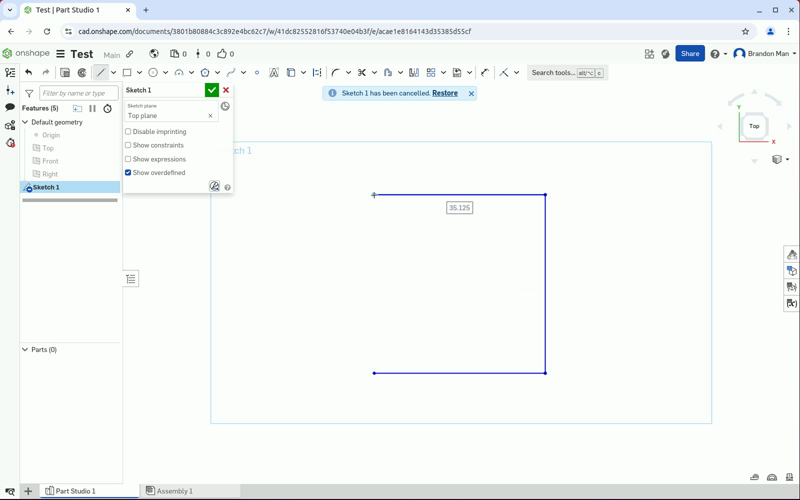
mouse_move(374, 373)
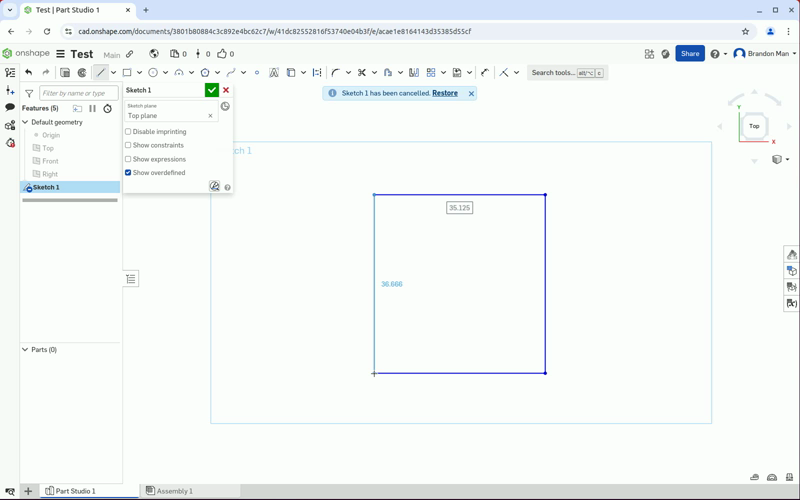
key_up(shift)
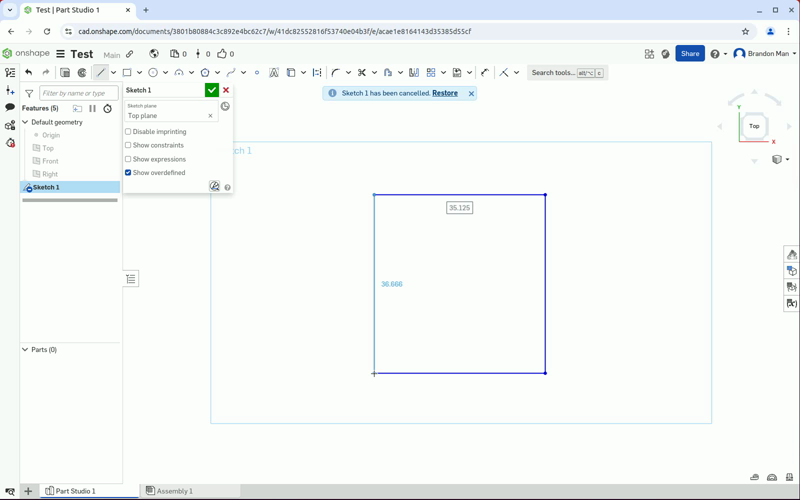
click(374, 373)
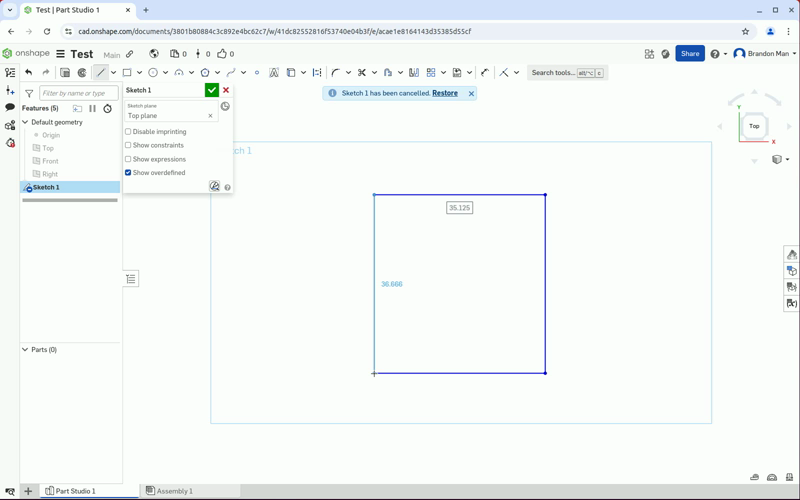
key(esc)
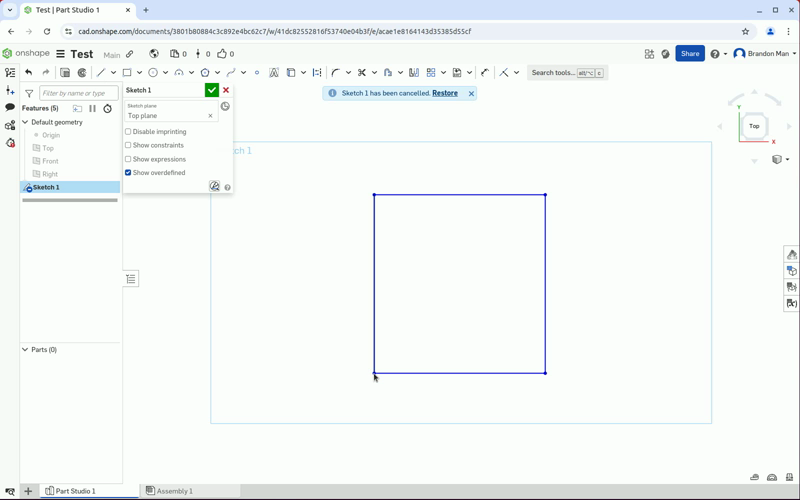
mouse_move(492, 350)
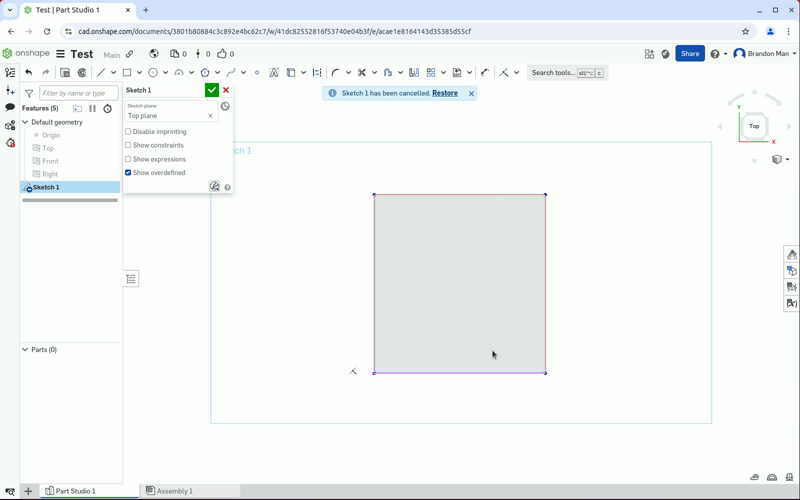
click(492, 350)
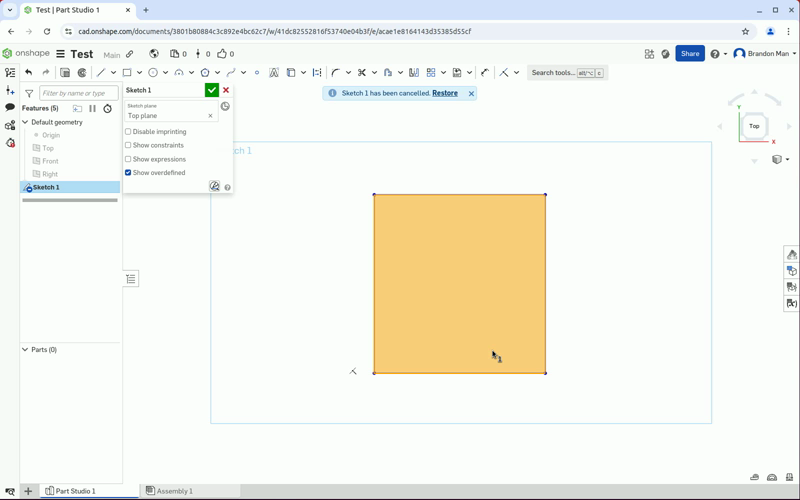
mouse_move(73, 352)
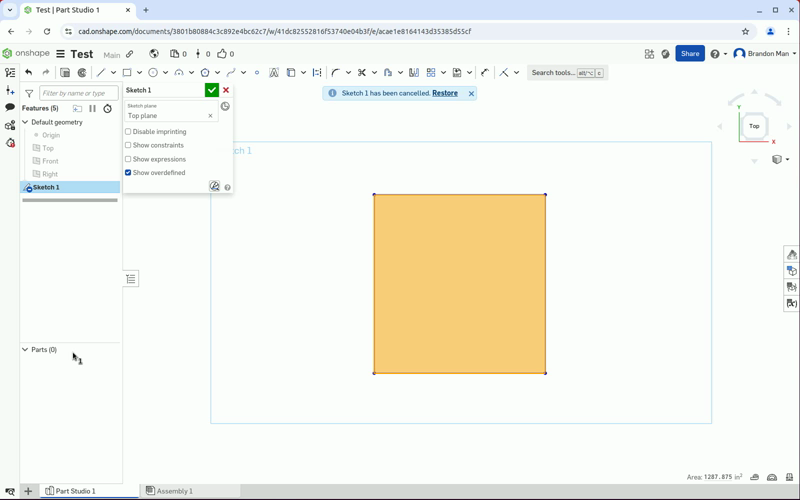
key(shift+y)
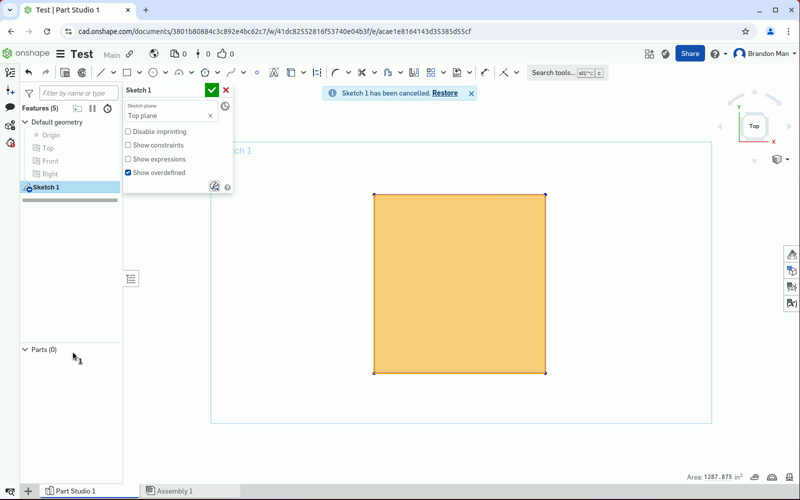
key(shift+e)
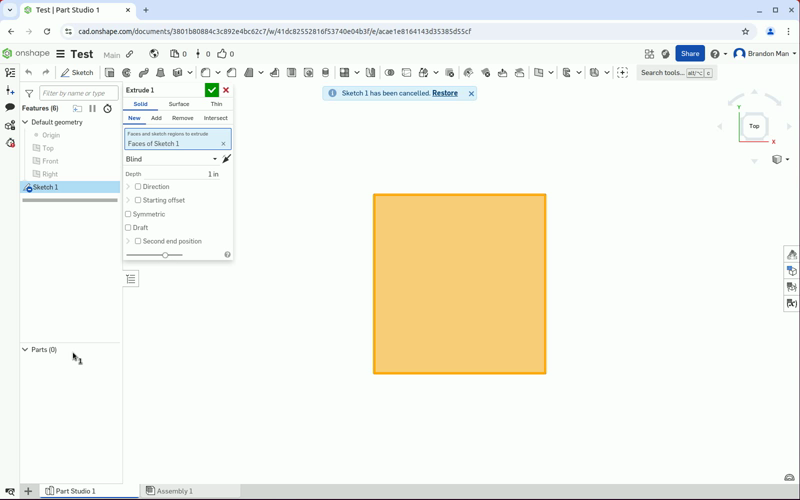
mouse_move(143, 106)
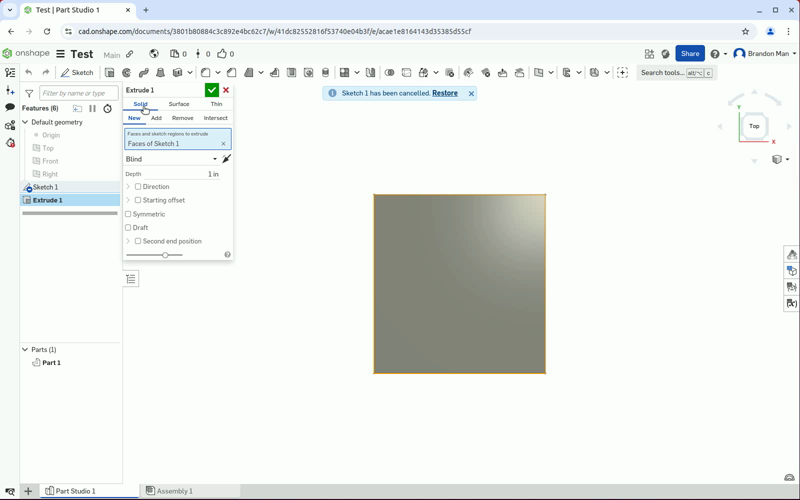
click(143, 106)
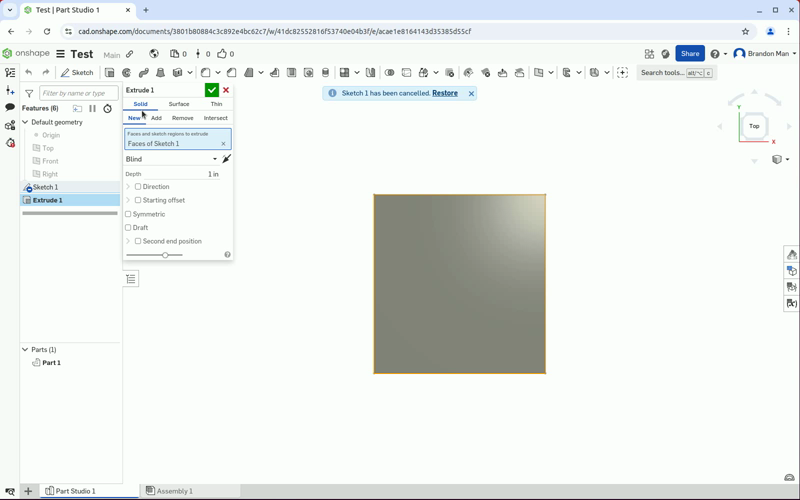
mouse_move(137, 120)
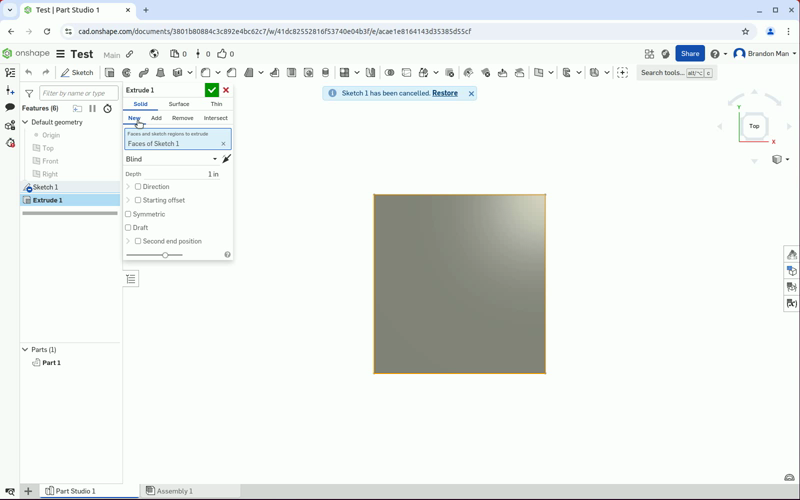
click(137, 120)
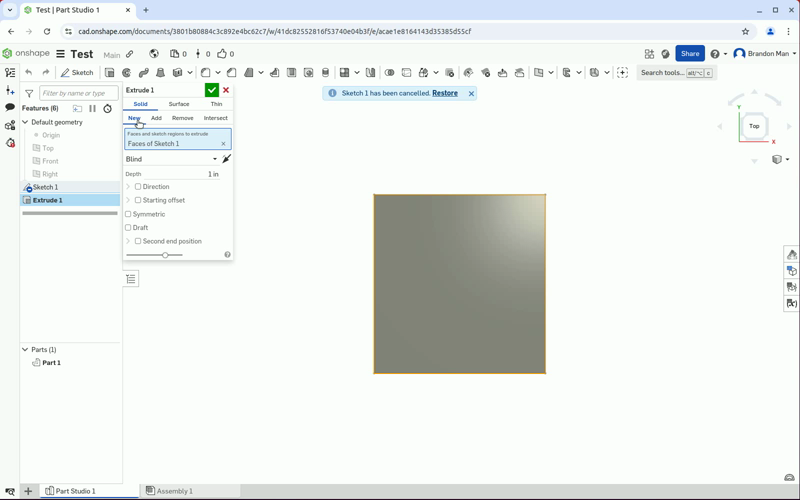
key(tab, 4)
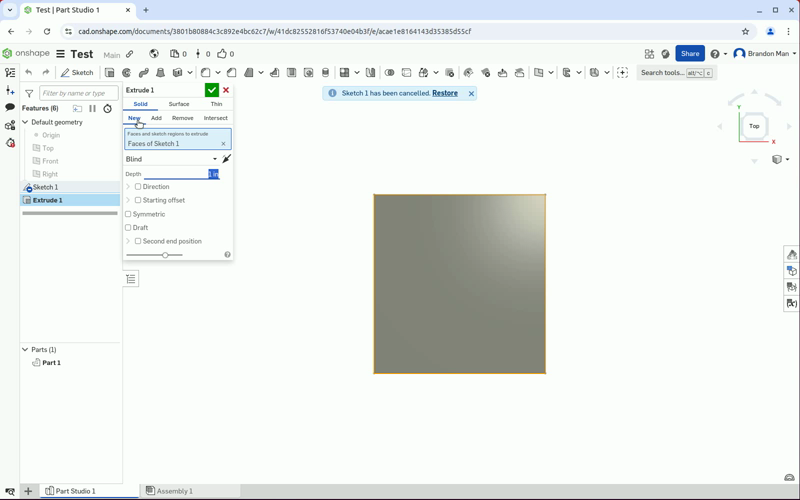
text(12.276)
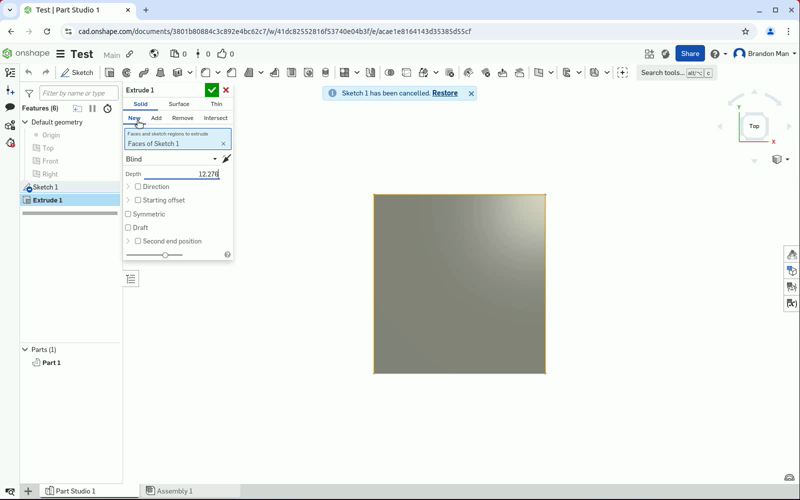
key(enter)
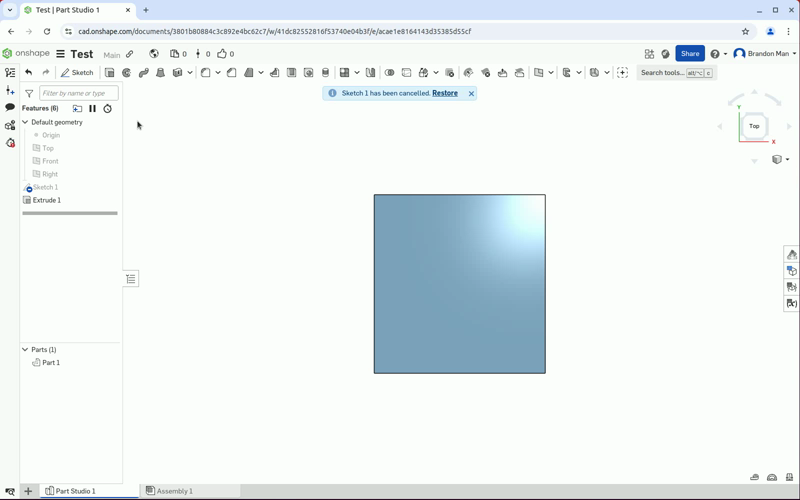
key(shift+h)
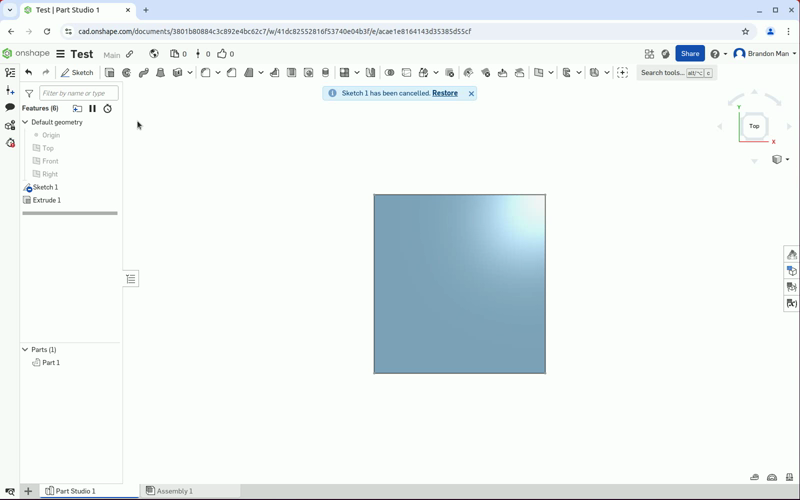
key(shift+h)
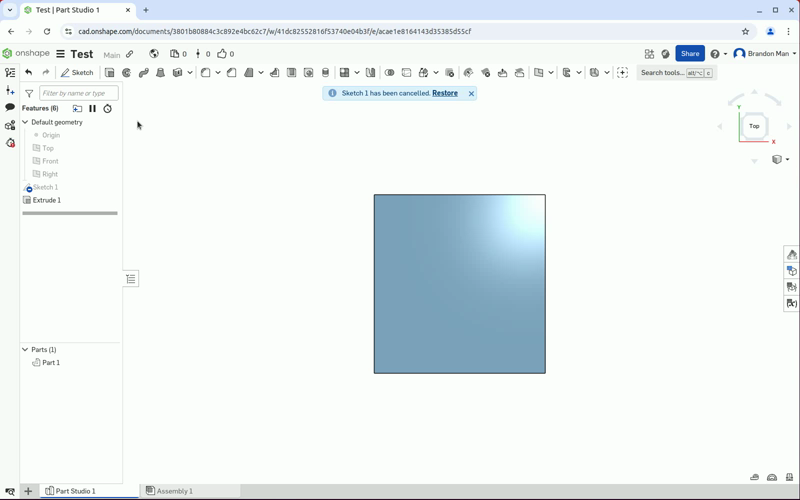
mouse_move(73, 189)
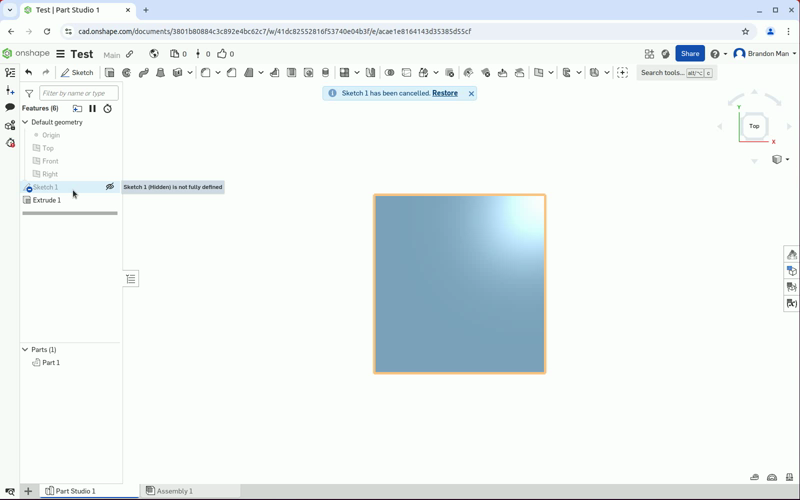
click(73, 189)
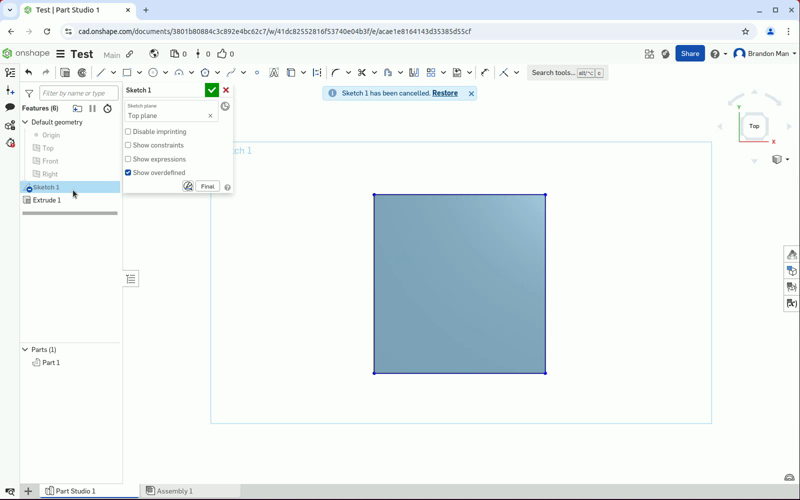
mouse_move(229, 92)
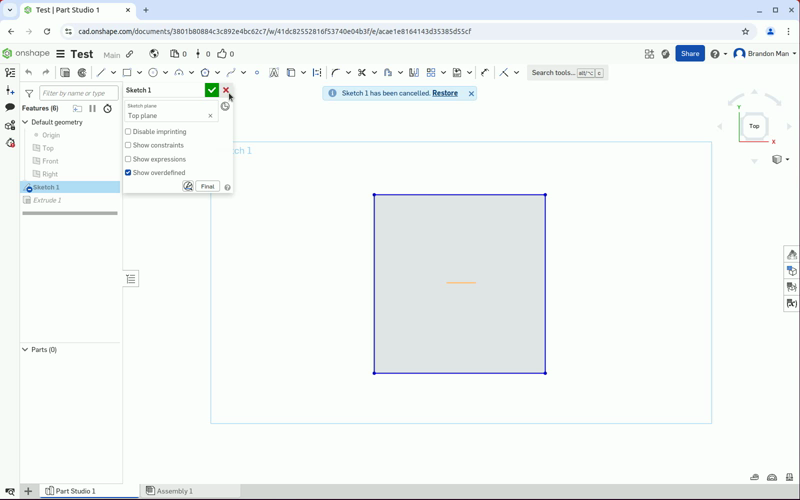
click(229, 92)
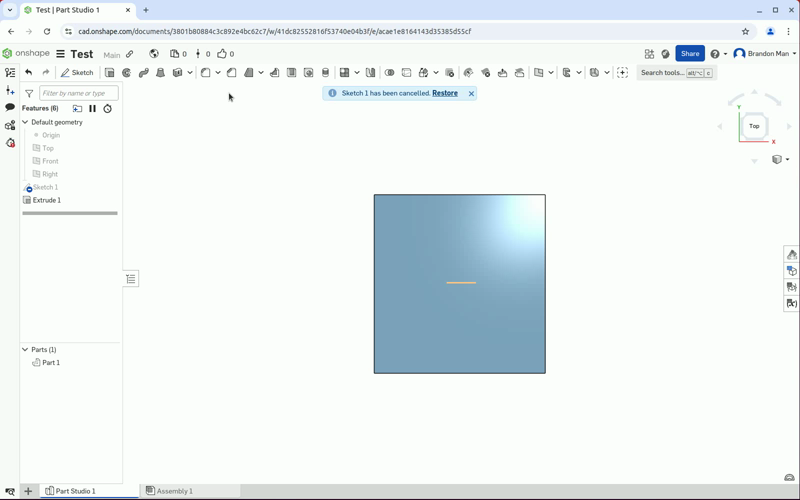
mouse_move(541, 75)
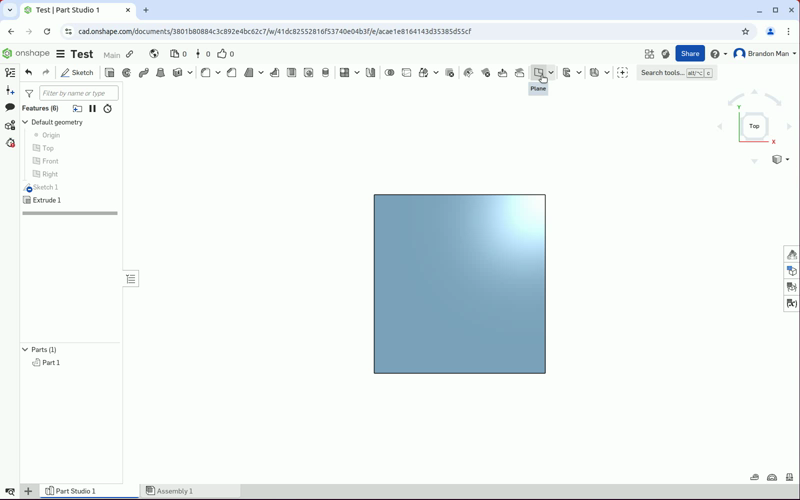
click(541, 75)
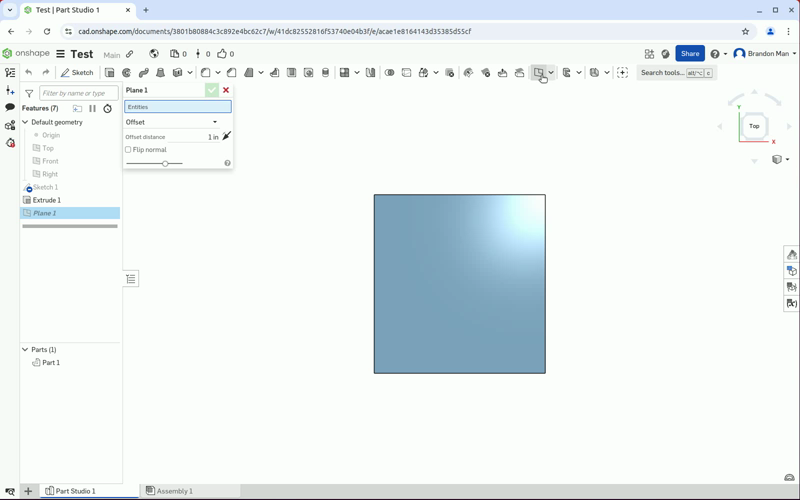
mouse_move(73, 150)
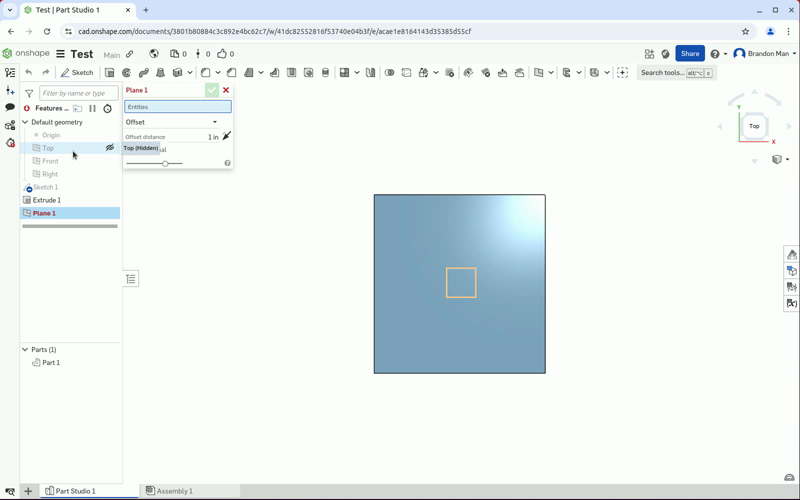
click(73, 150)
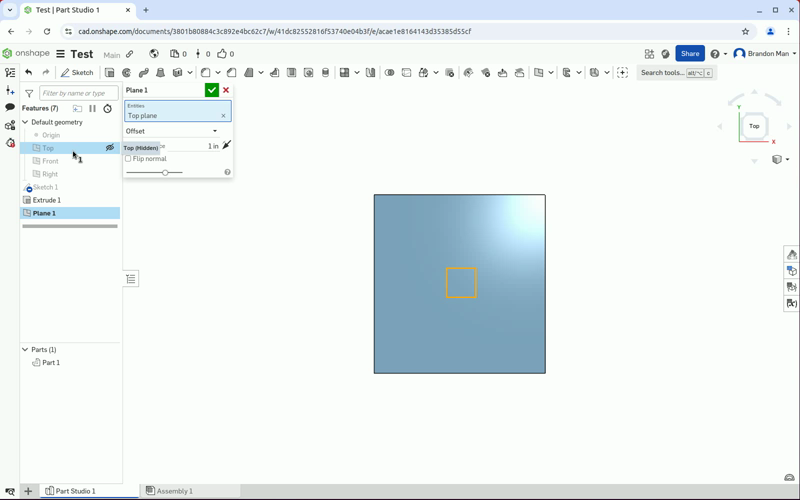
key(tab, 2)
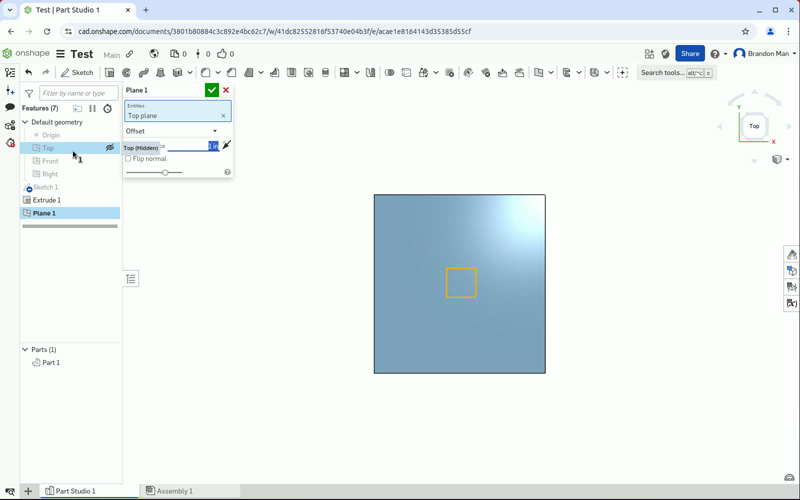
text(12.263)
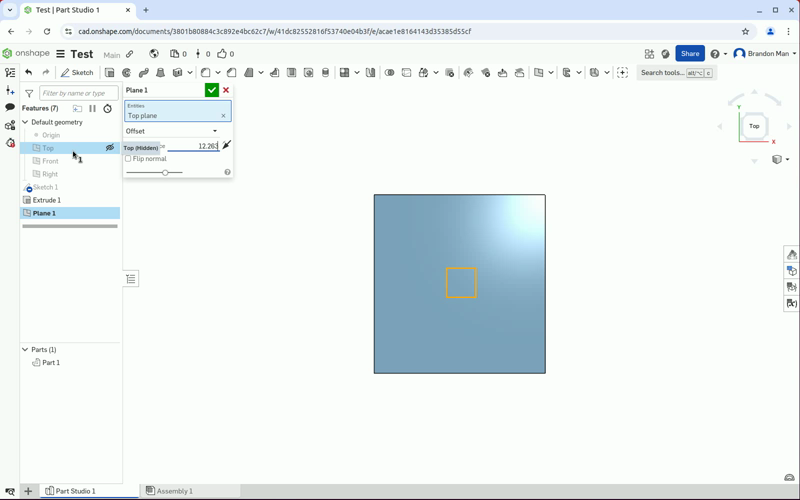
key(enter, 2)
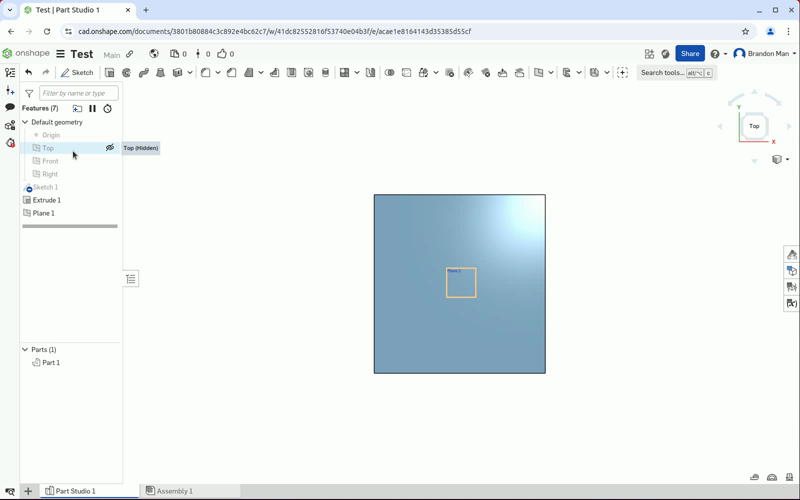
key(shift+s)
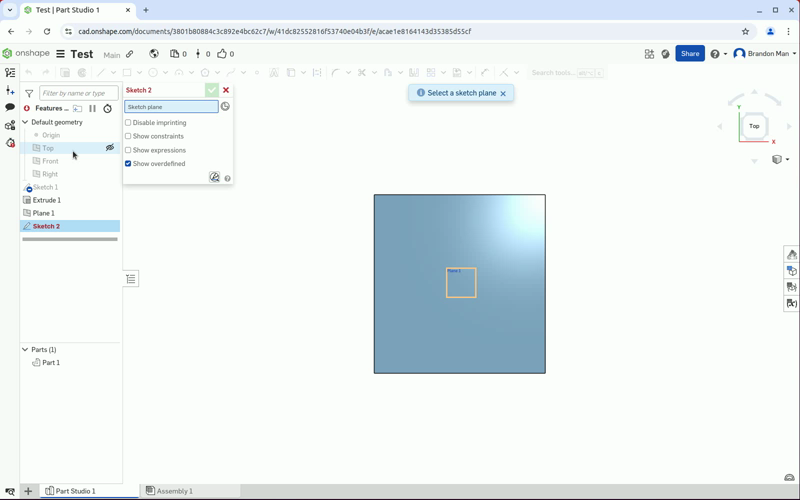
mouse_move(73, 215)
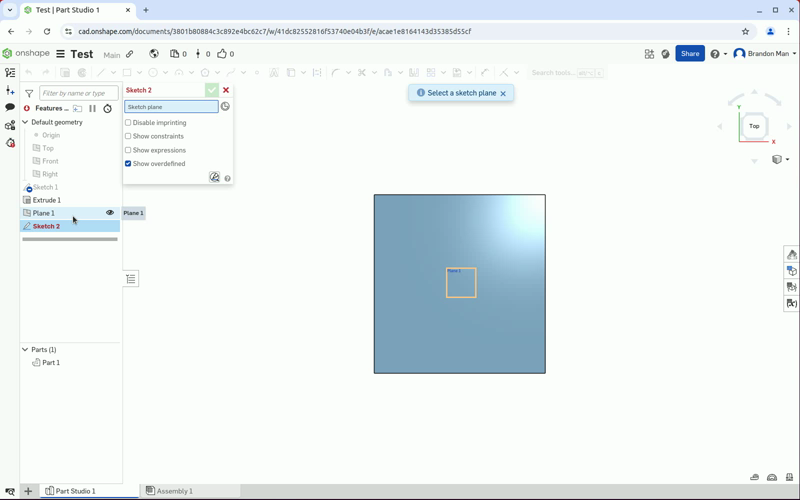
click(73, 215)
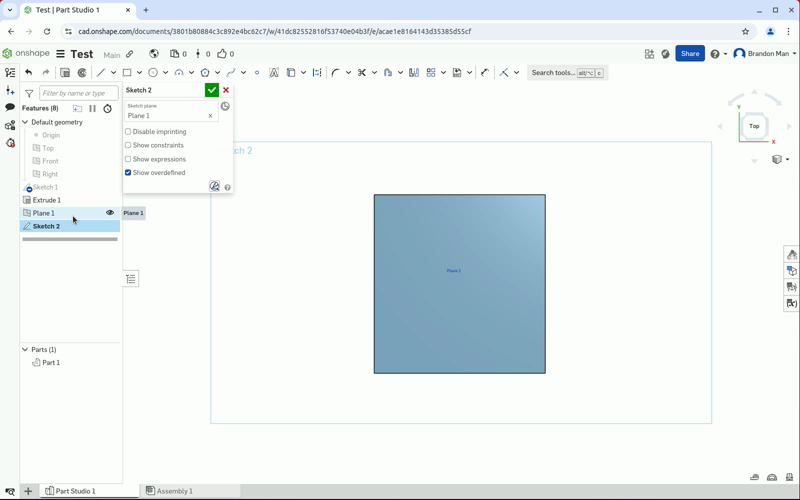
mouse_move(73, 352)
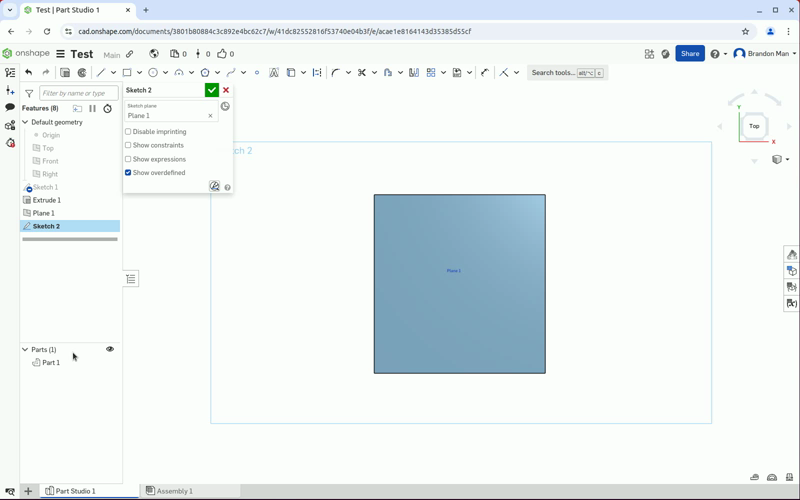
key(y)
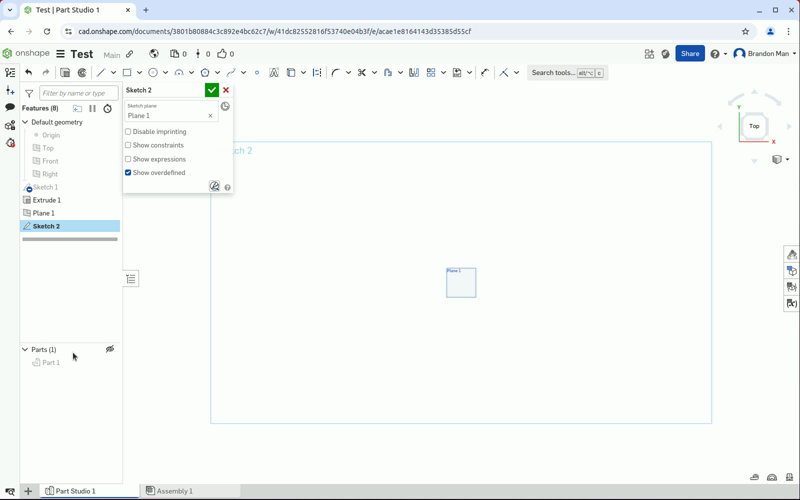
key(c)
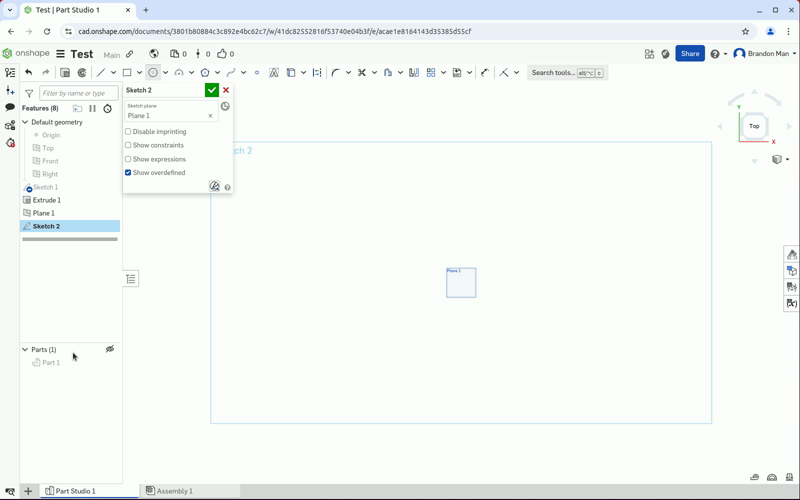
key_down(shift)
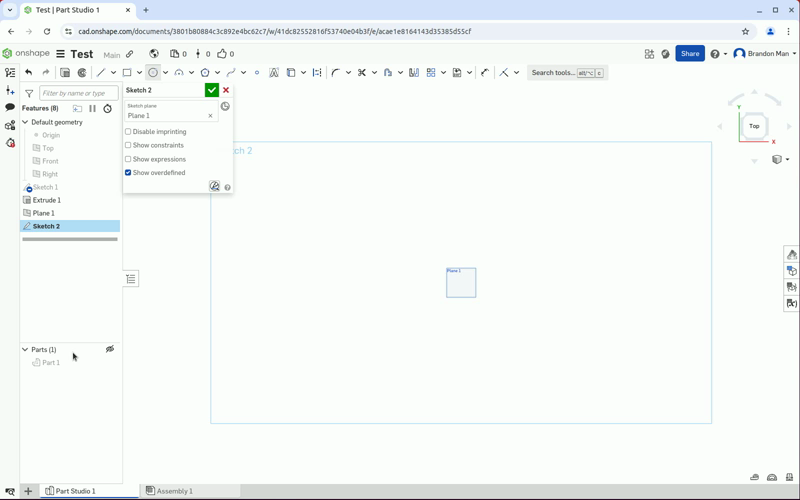
mouse_move(460, 282)
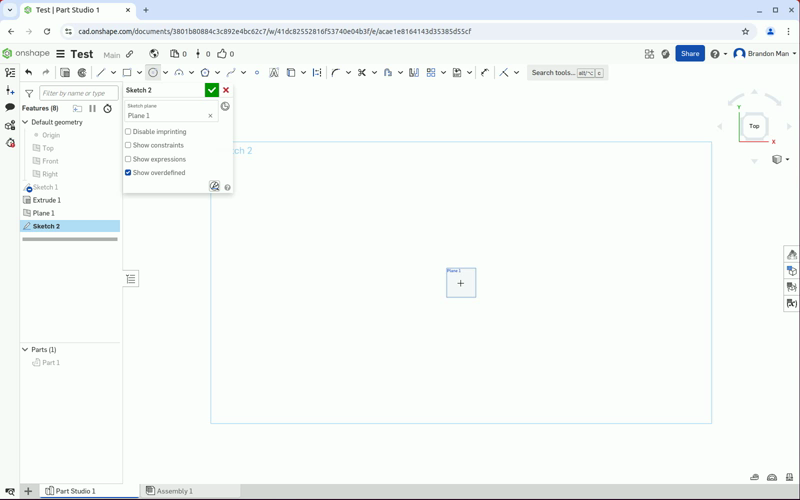
click(460, 282)
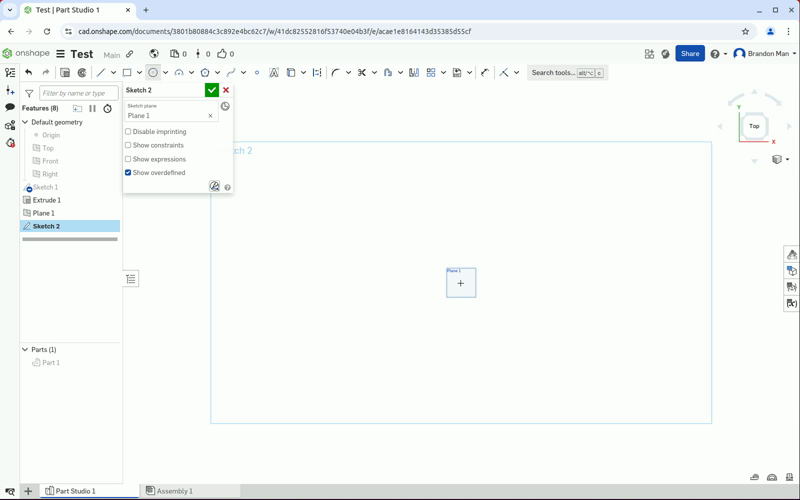
key_up(shift)
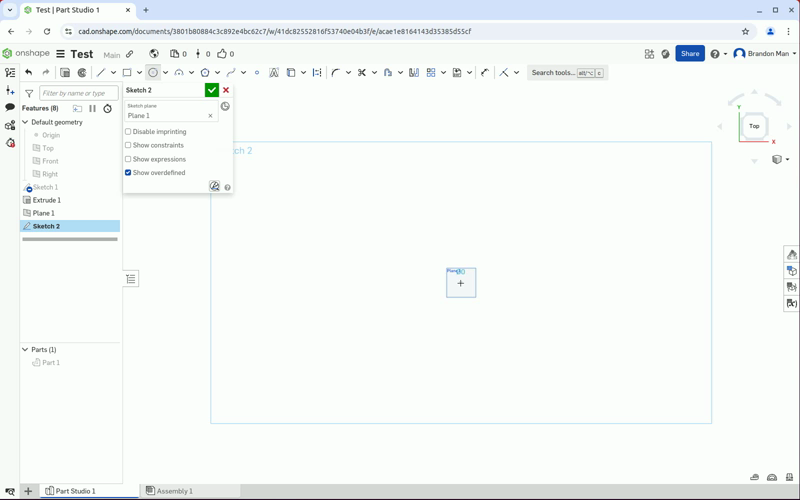
mouse_move(505, 282)
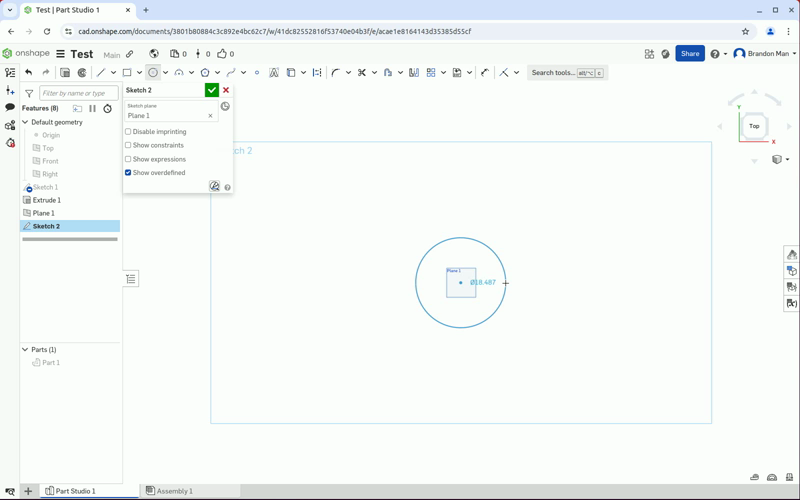
click(505, 282)
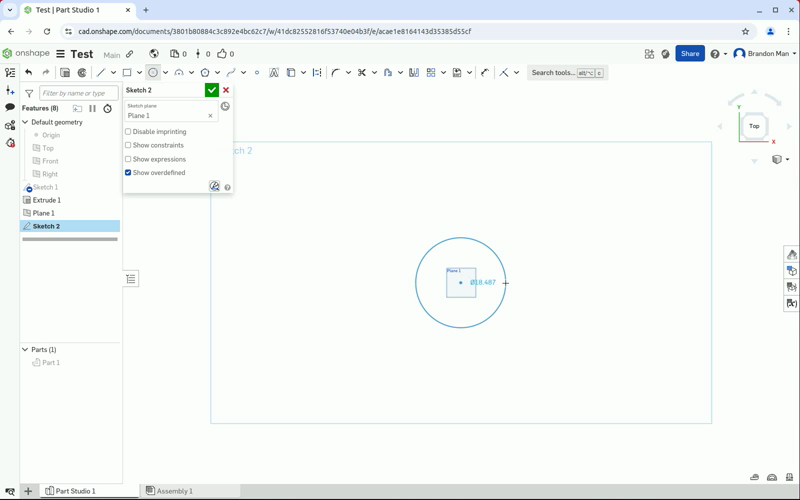
key(esc)
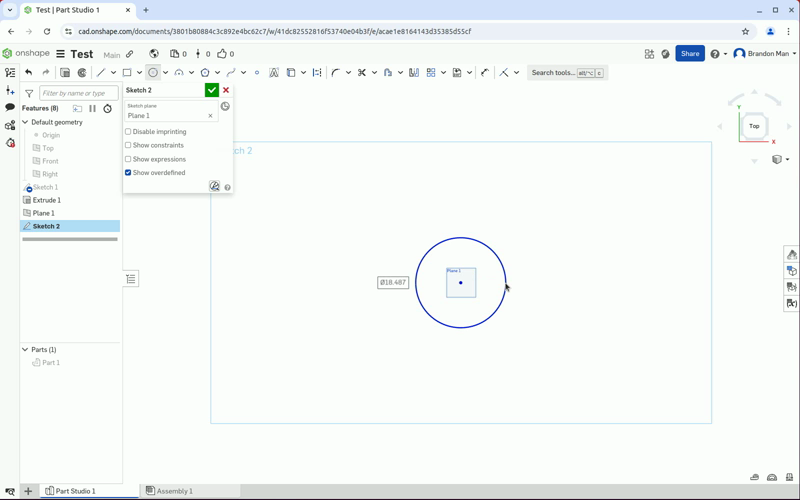
mouse_move(448, 294)
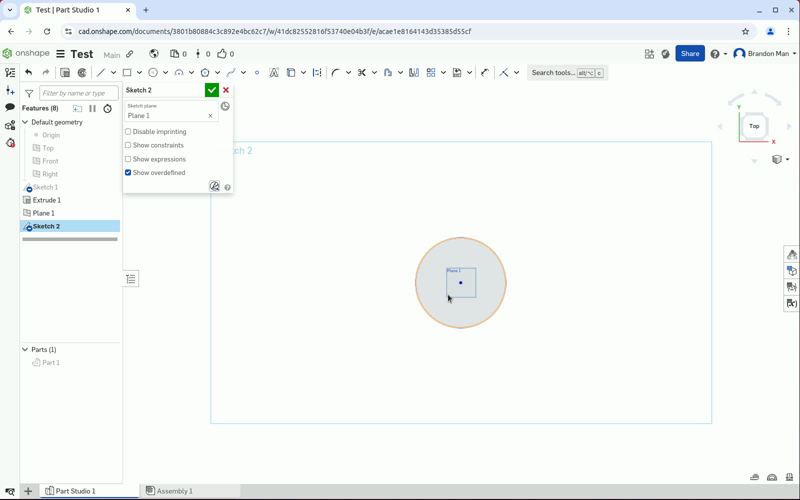
click(448, 294)
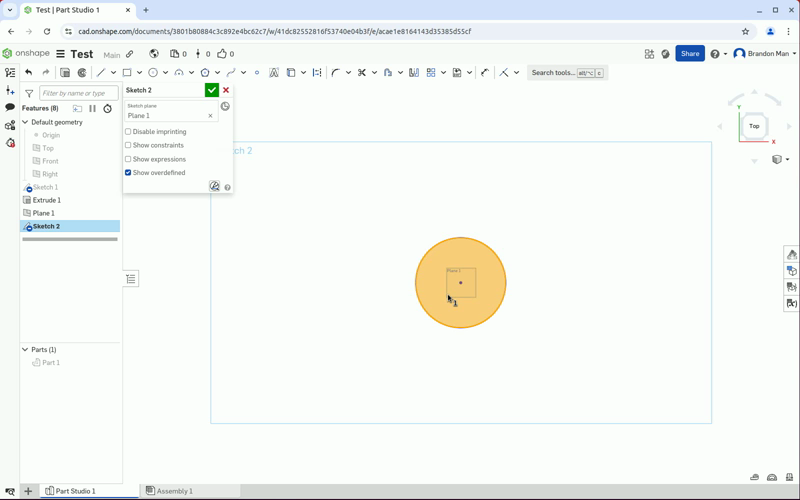
mouse_move(73, 352)
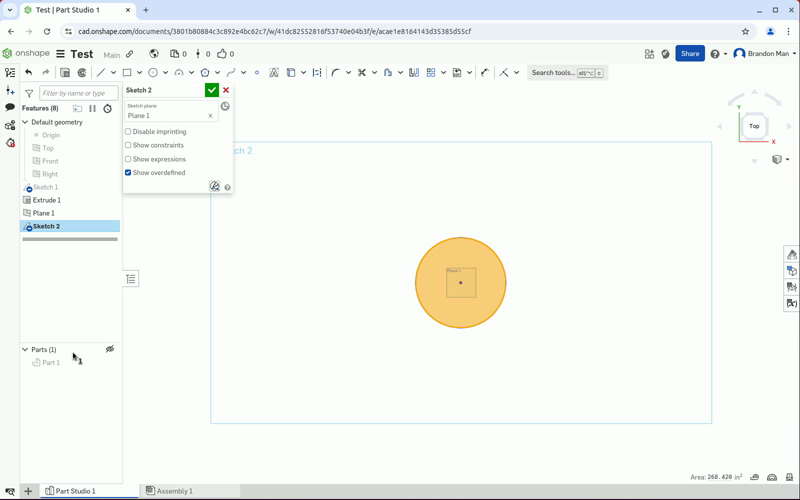
key(shift+y)
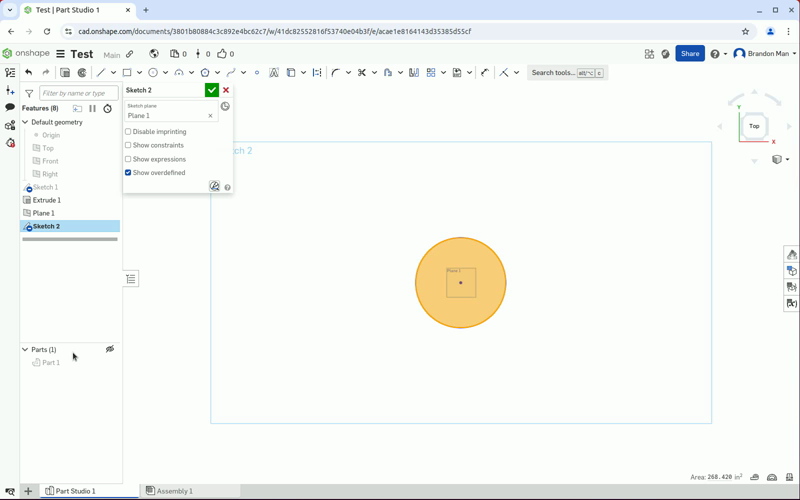
key(shift+e)
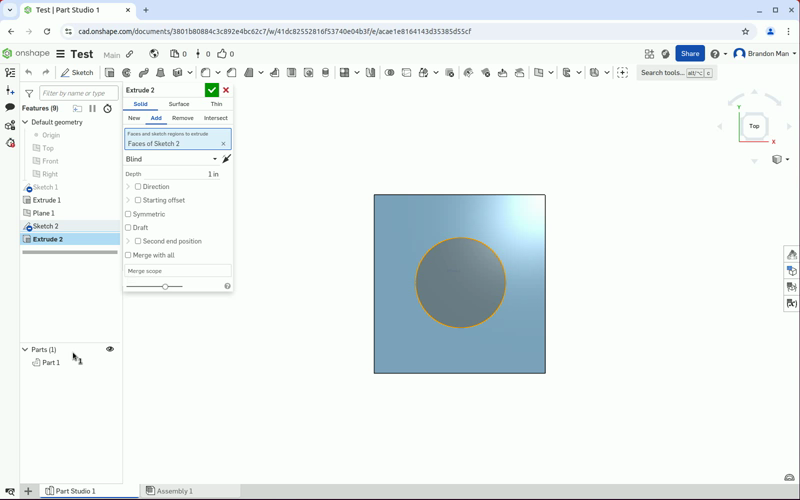
mouse_move(143, 106)
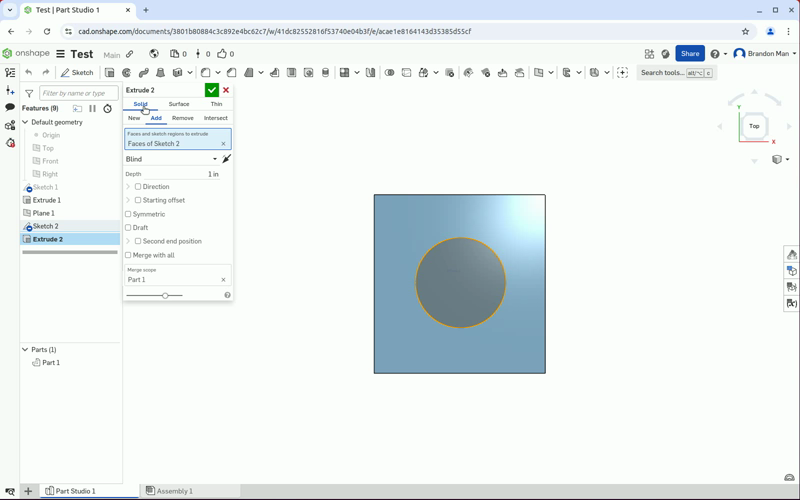
click(143, 106)
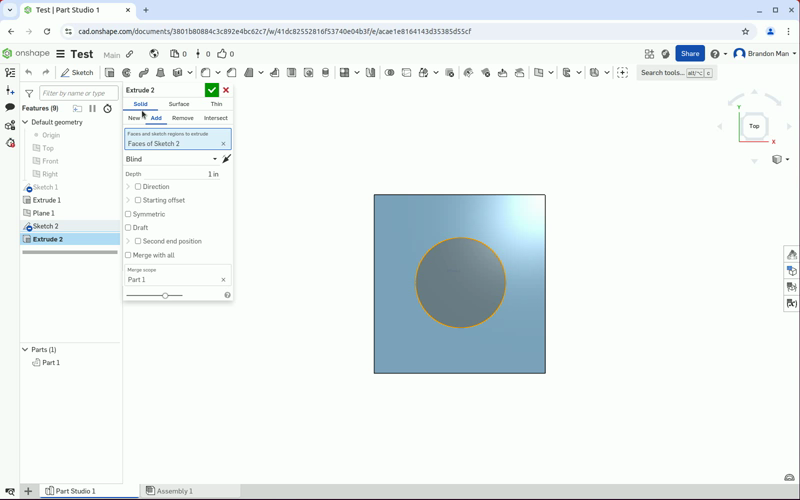
mouse_move(137, 120)
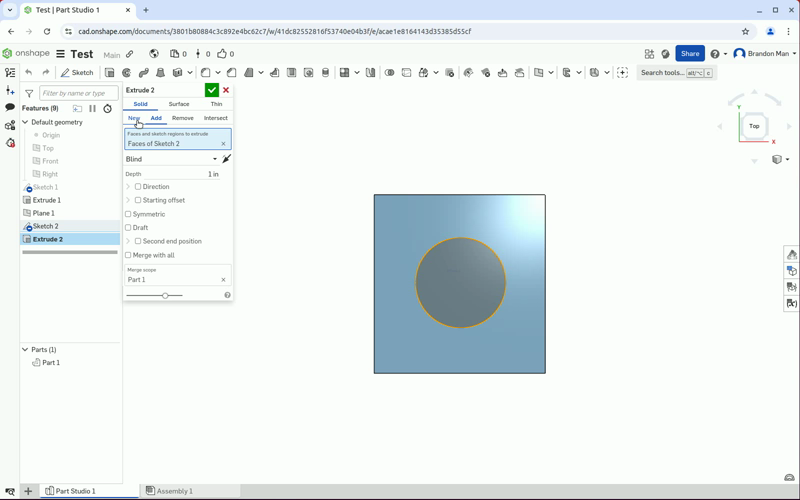
click(137, 120)
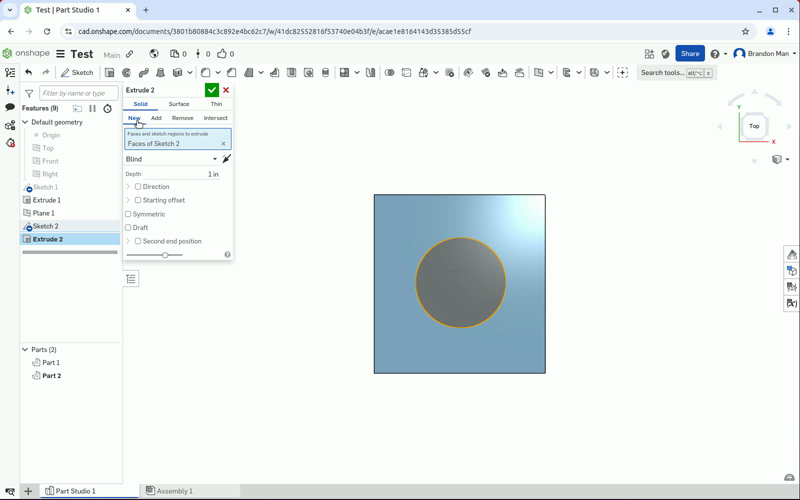
key(tab, 4)
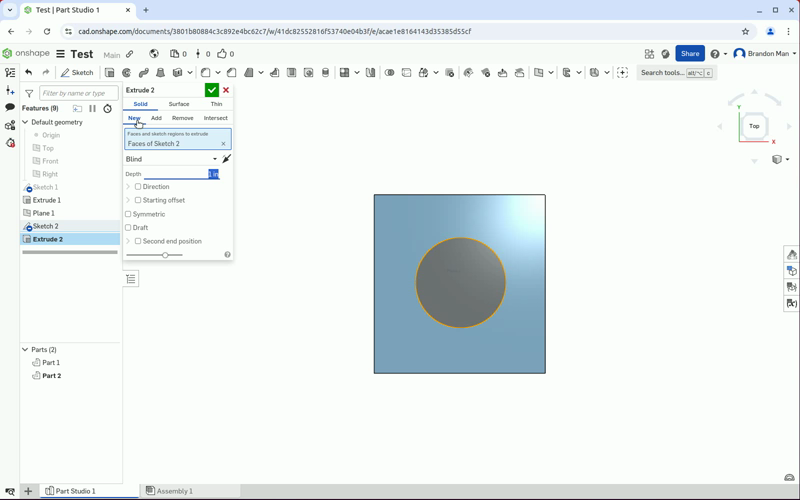
text(12.276)
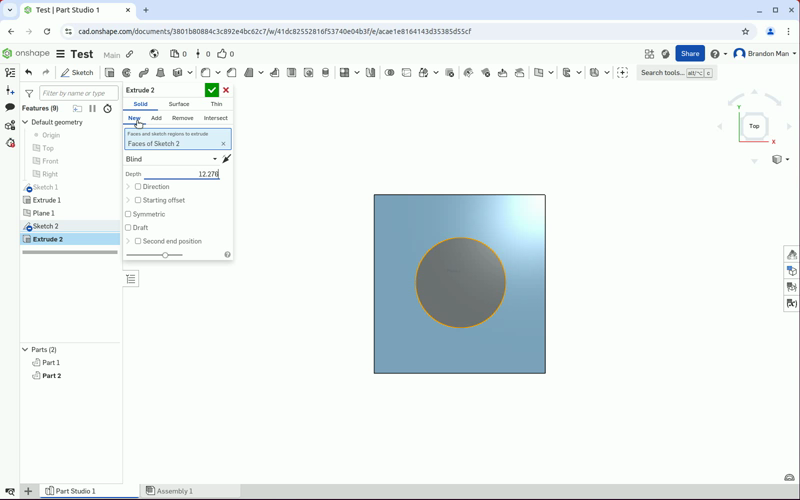
key(enter)
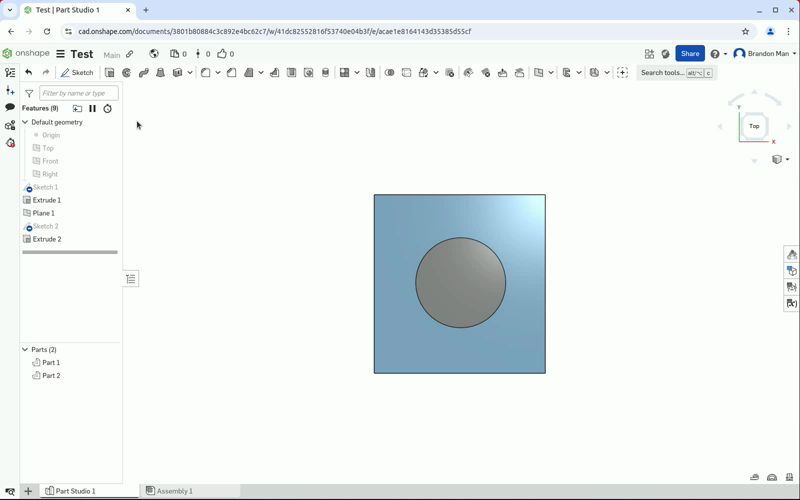
key(shift+h)
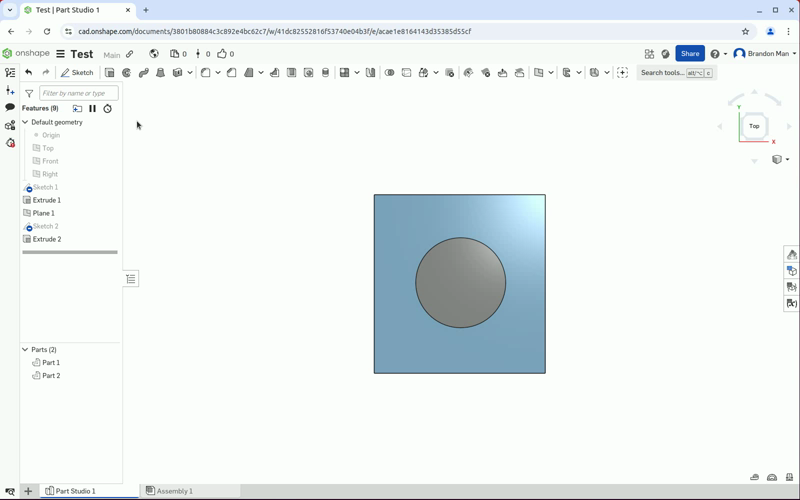
key(shift+h)
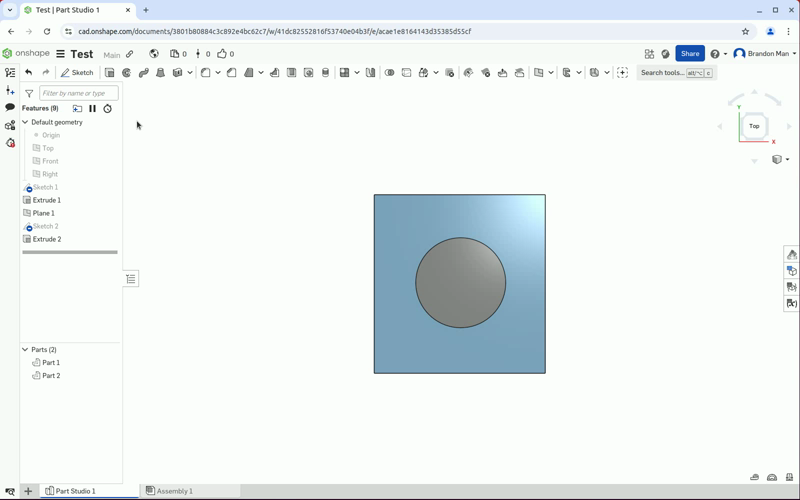
mouse_move(73, 189)
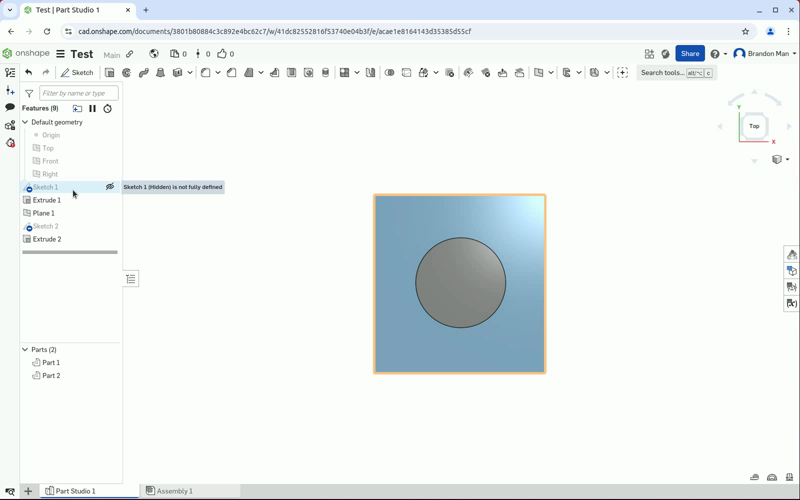
click(73, 189)
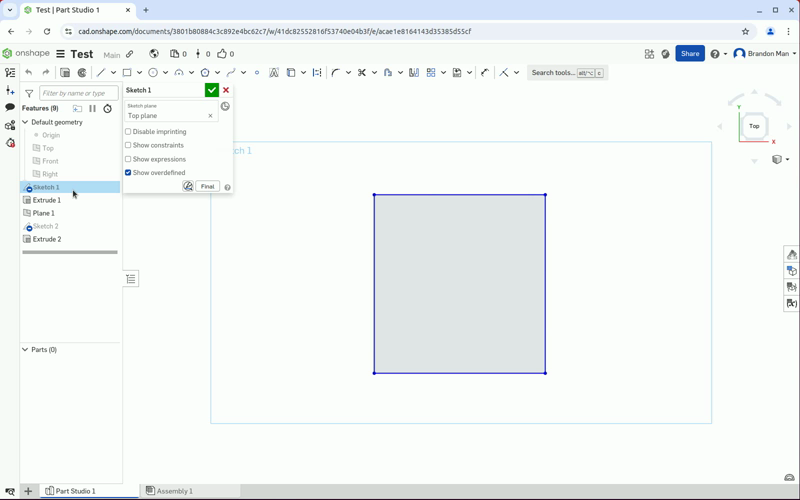
mouse_move(229, 92)
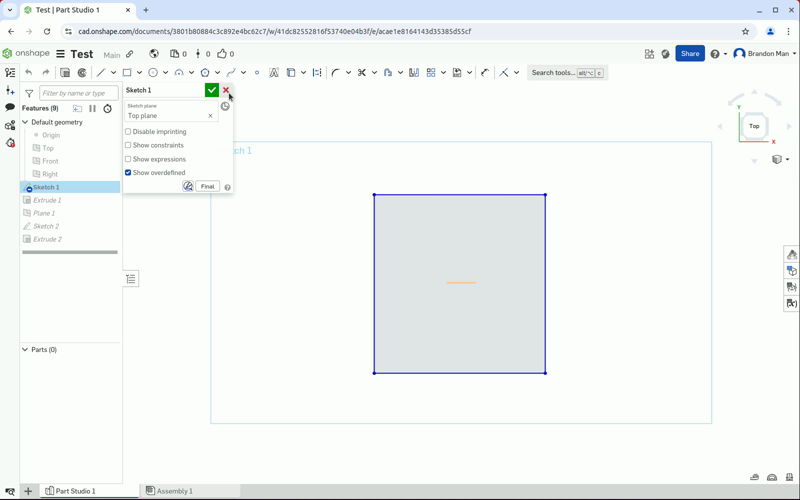
click(229, 92)
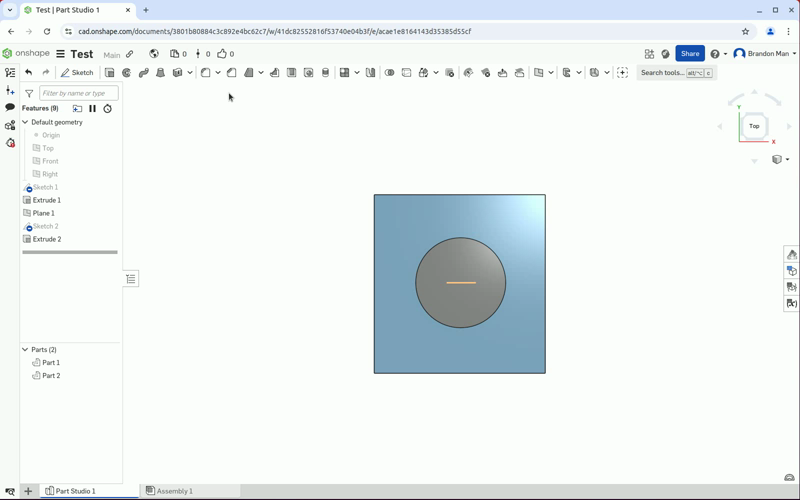
mouse_move(73, 352)
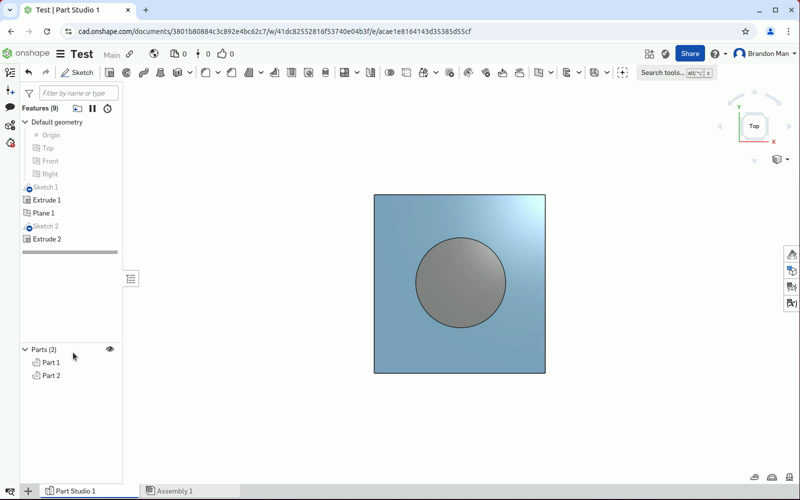
key(y)
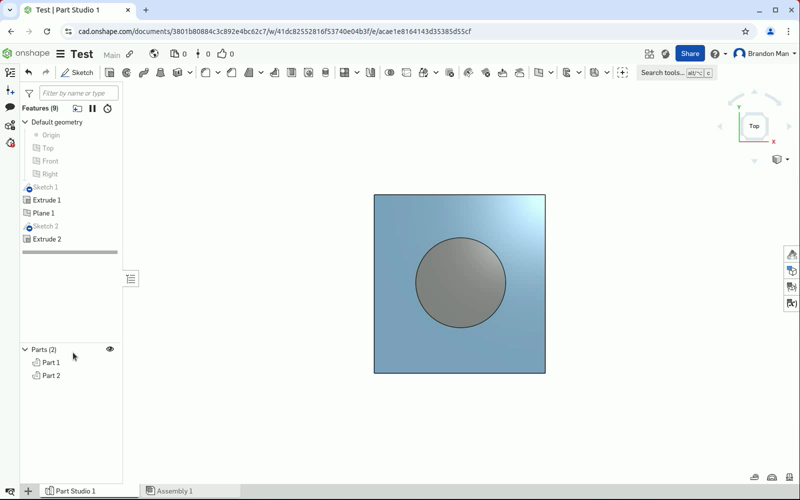
key(shift+p)
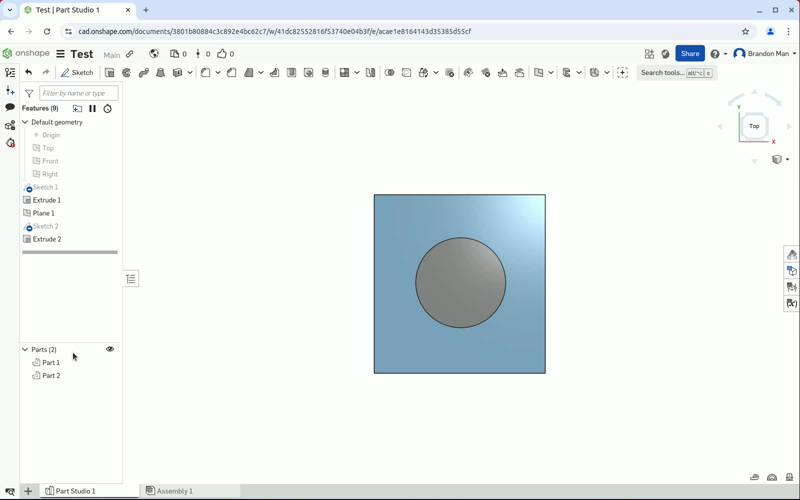
key(space)
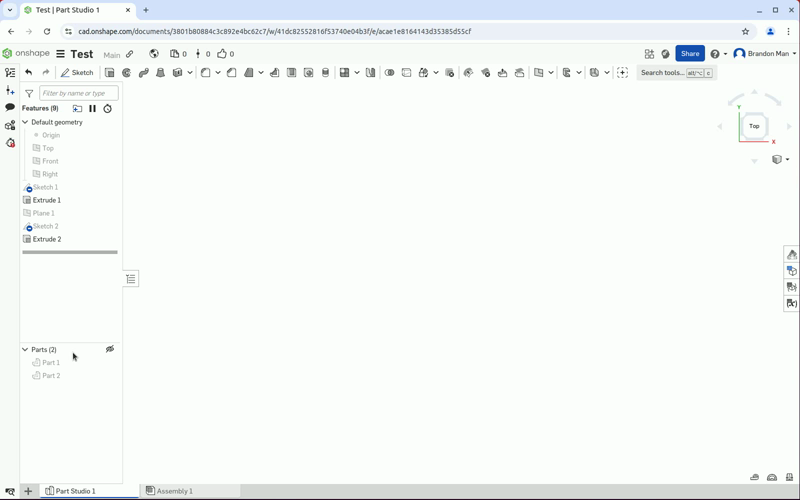
key_down(shift)
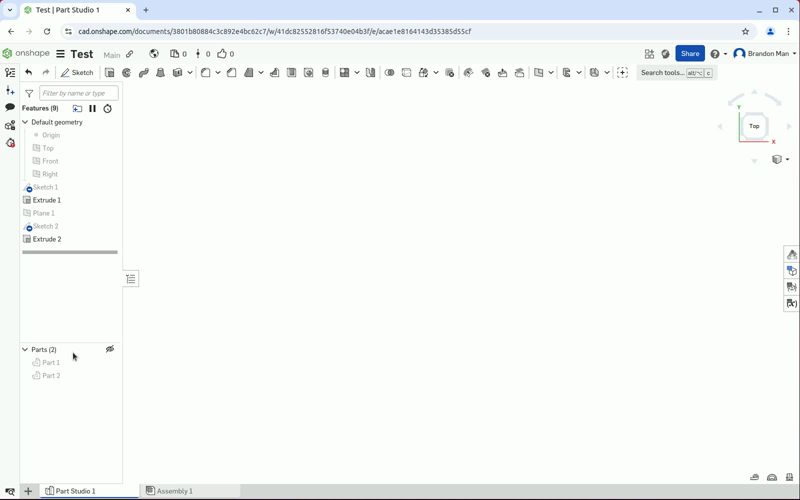
key(up)
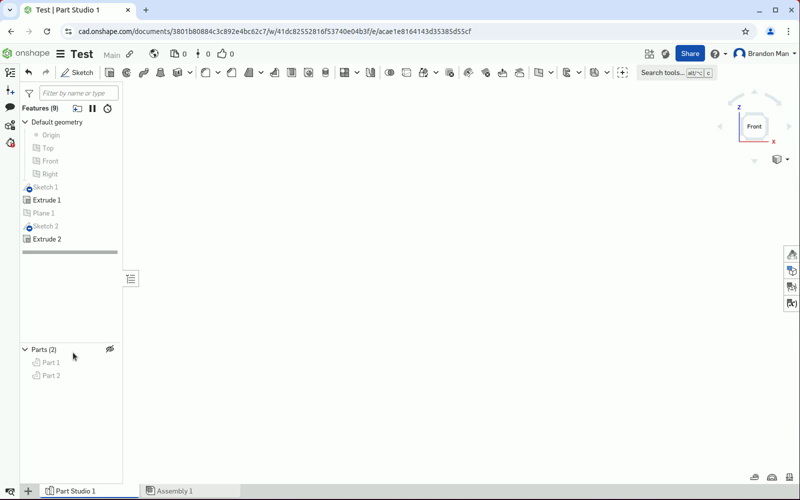
key_up(shift)
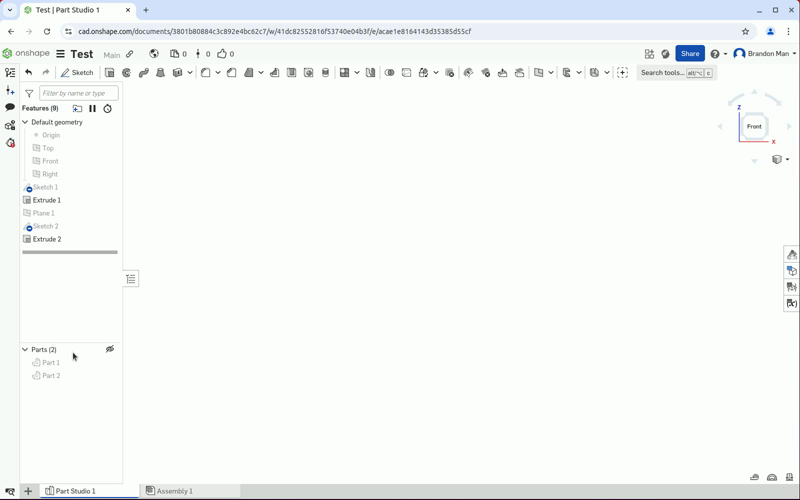
mouse_move(73, 352)
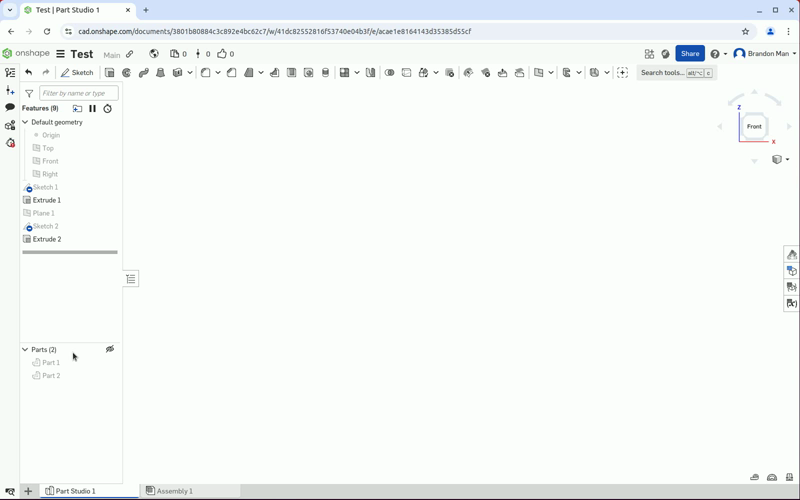
key(shift+y)
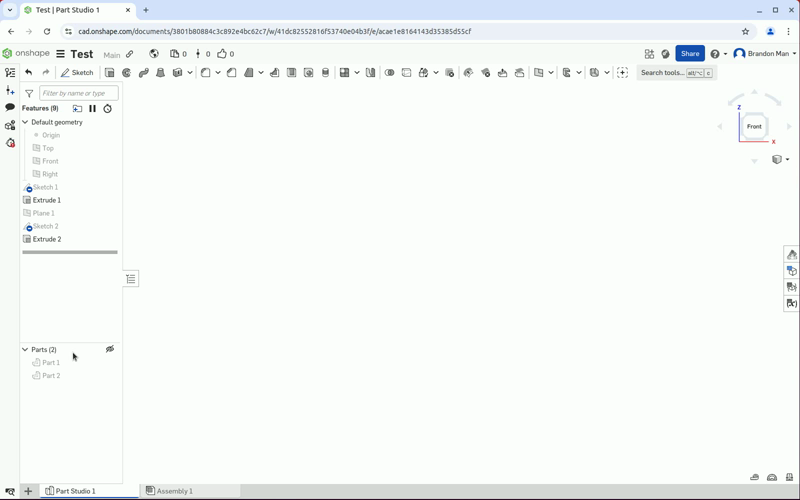
key(shift+s)
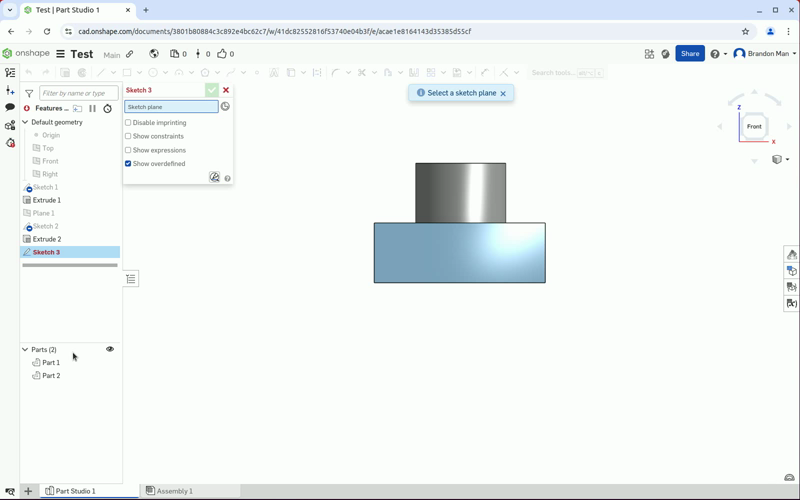
mouse_move(73, 163)
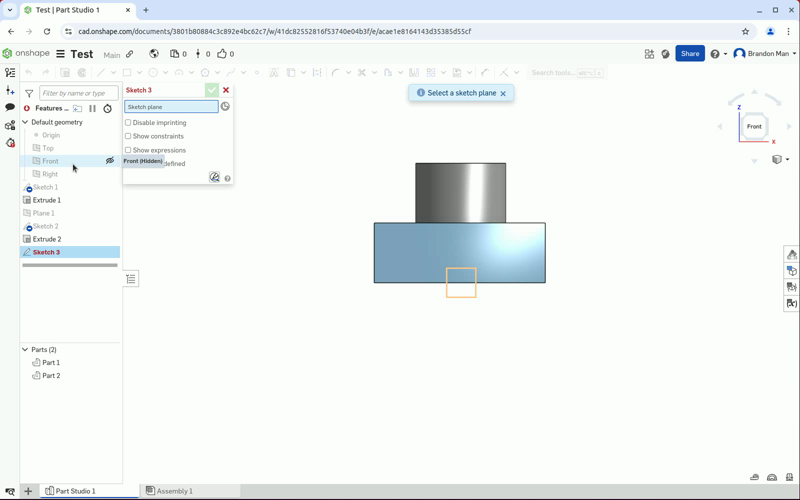
click(73, 163)
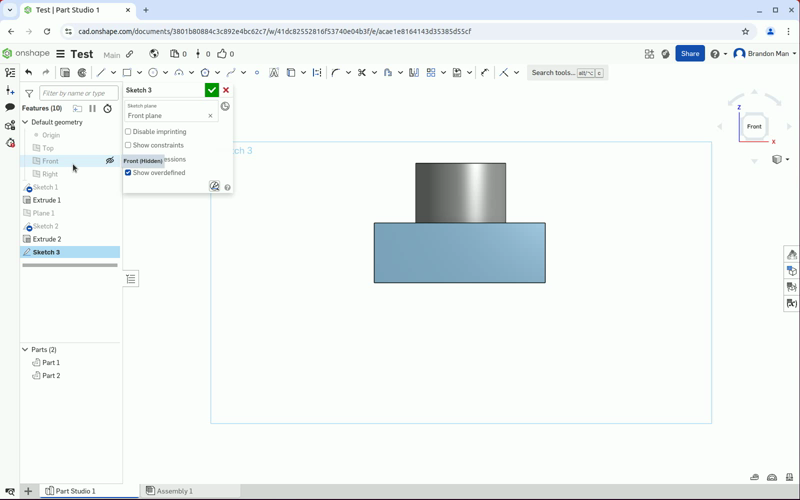
mouse_move(73, 352)
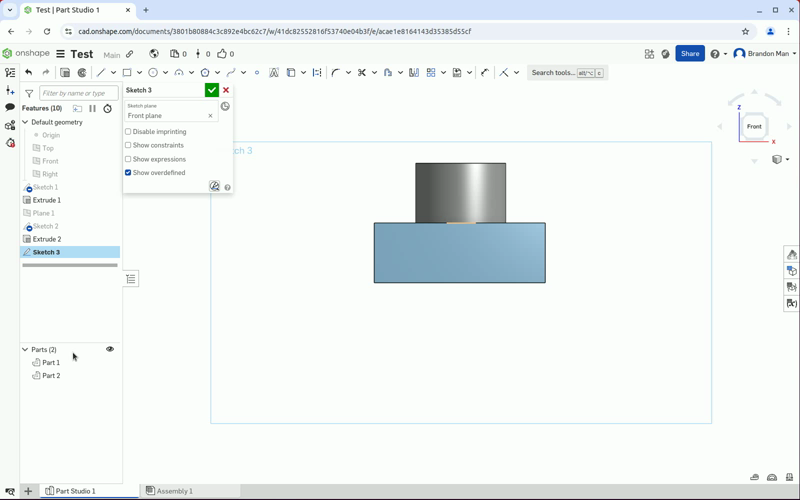
key(y)
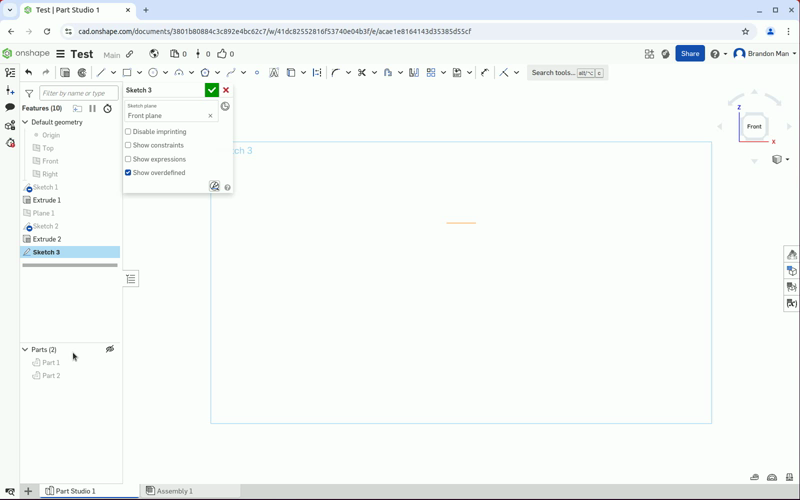
key(l)
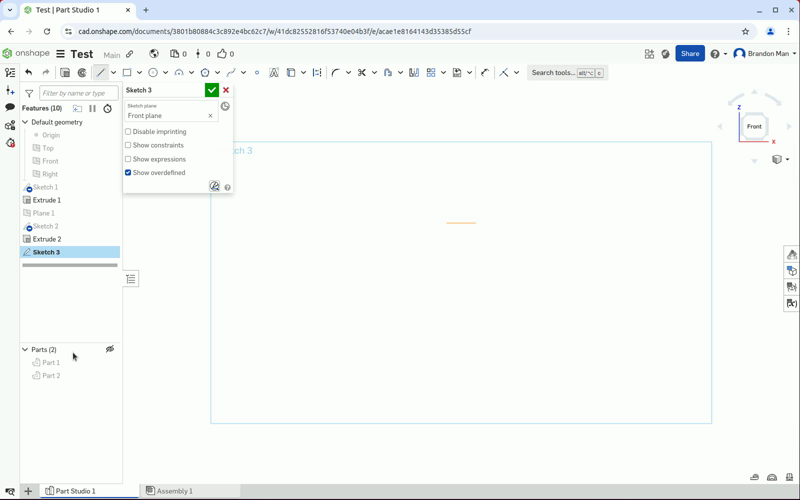
key_down(shift)
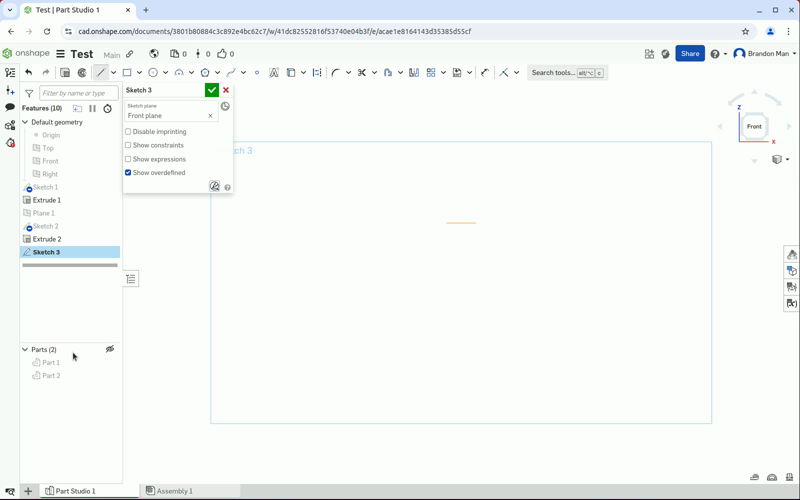
mouse_move(362, 151)
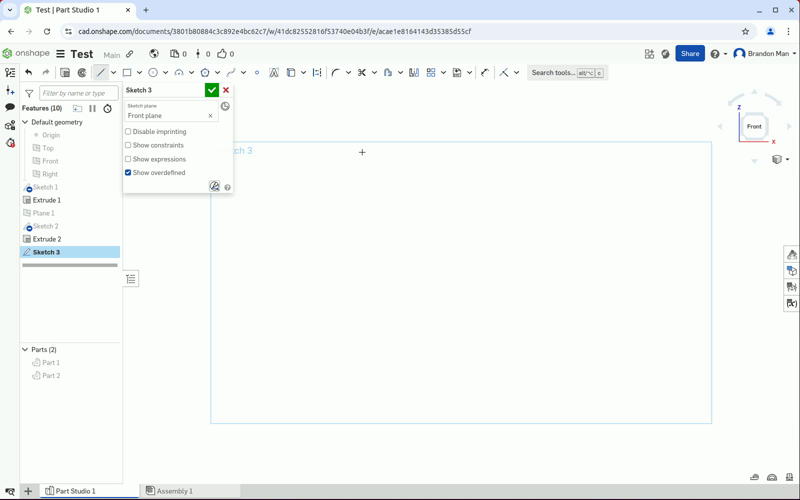
click(362, 151)
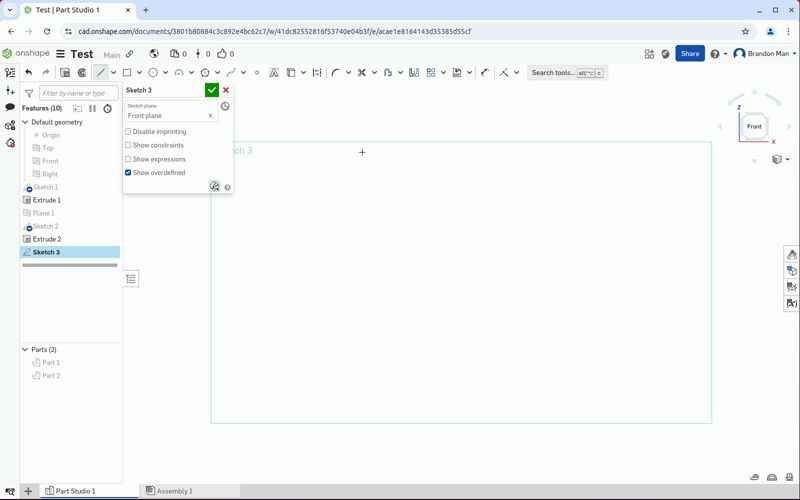
key_up(shift)
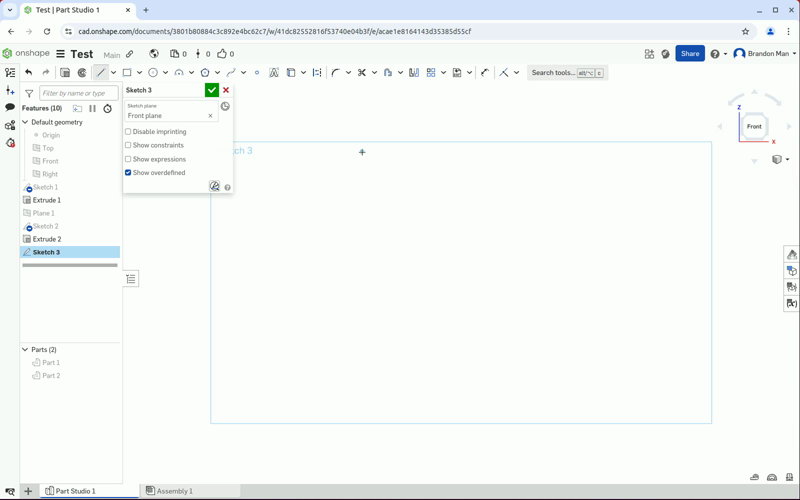
key_down(shift)
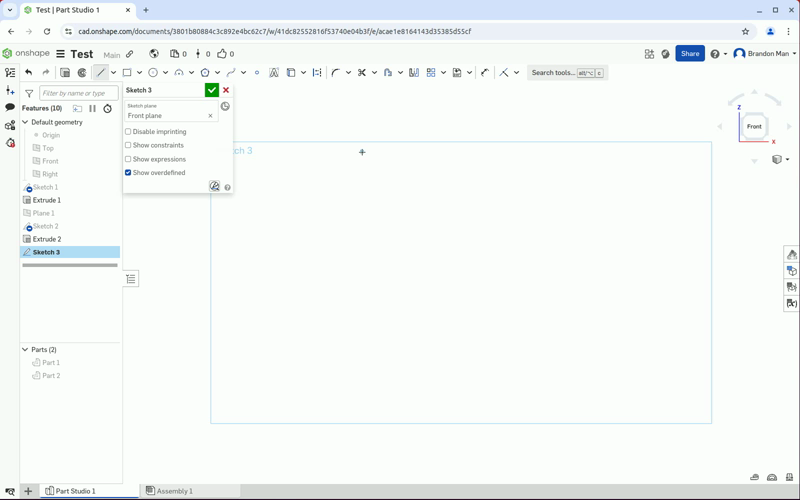
mouse_move(576, 228)
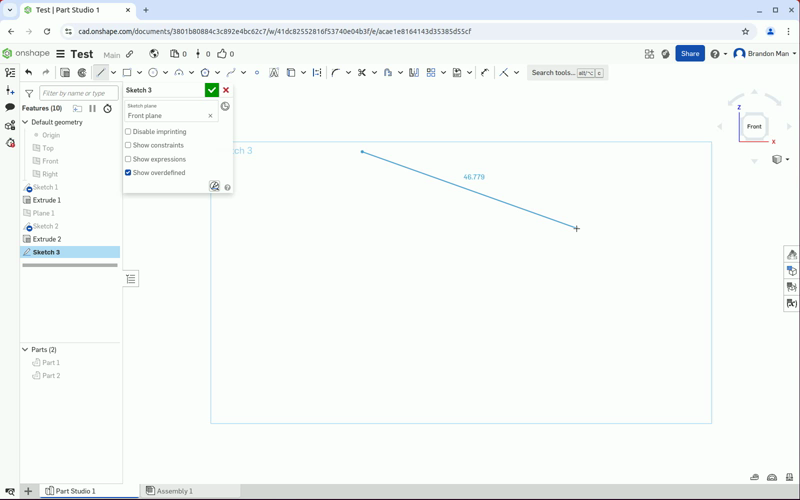
click(576, 228)
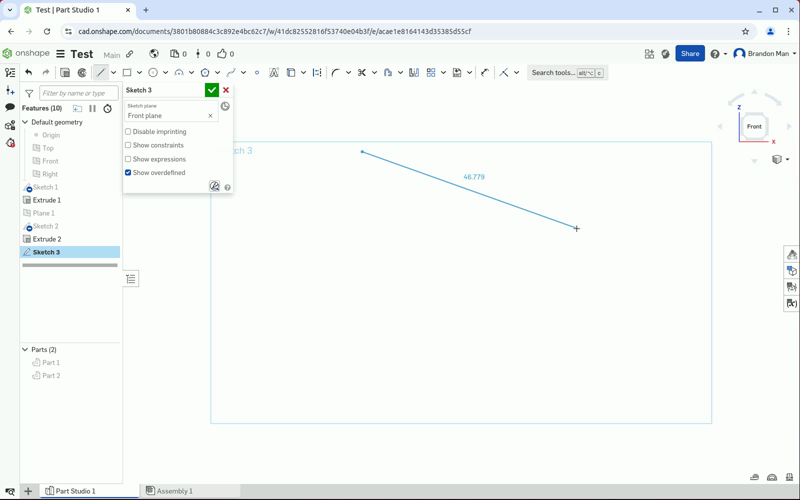
key_up(shift)
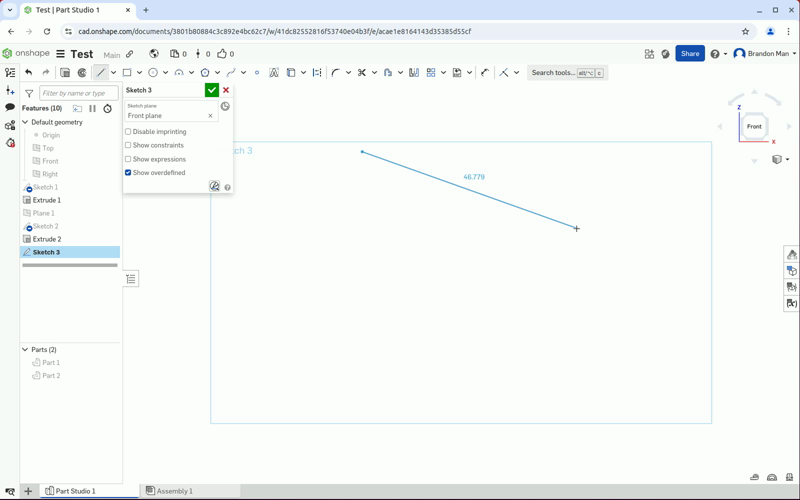
key_down(shift)
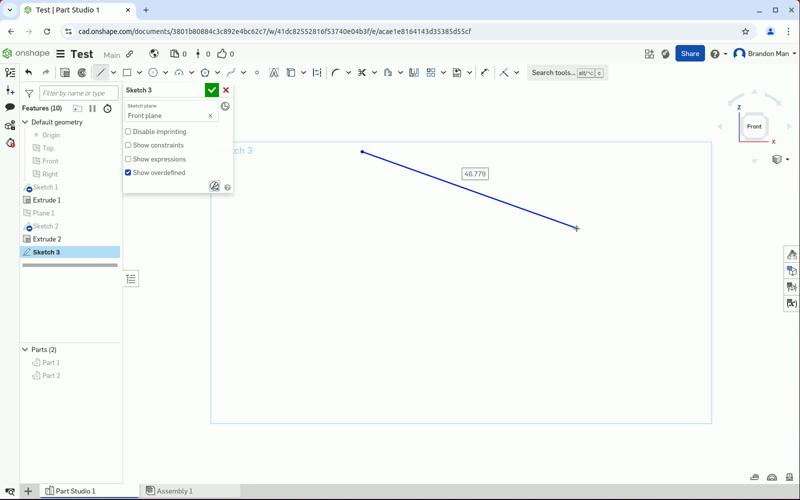
mouse_move(509, 124)
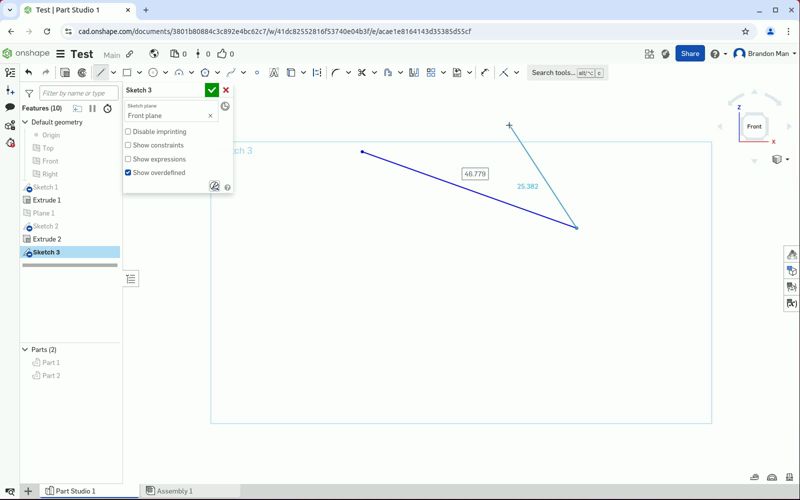
click(509, 124)
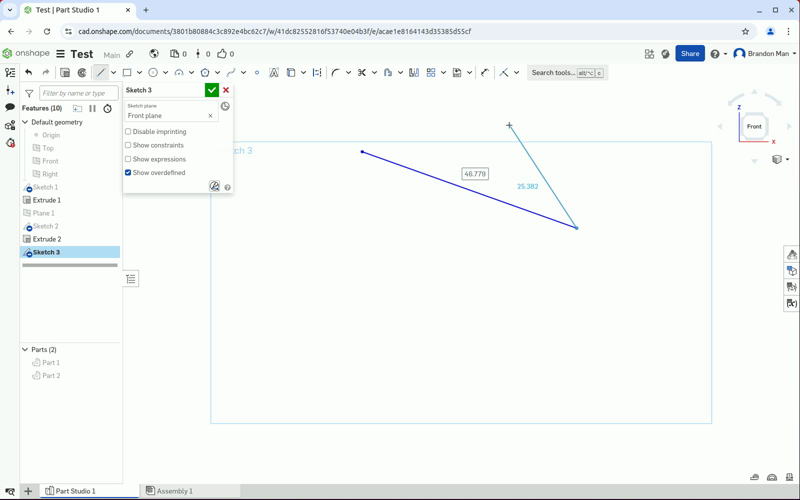
key_up(shift)
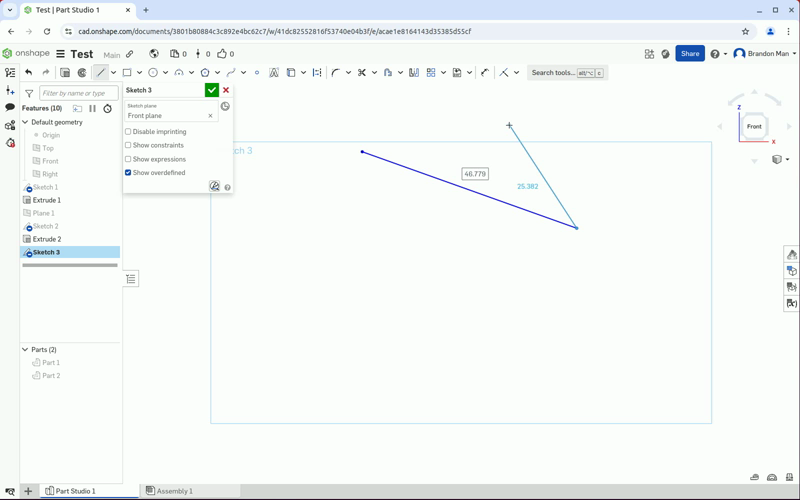
key_down(shift)
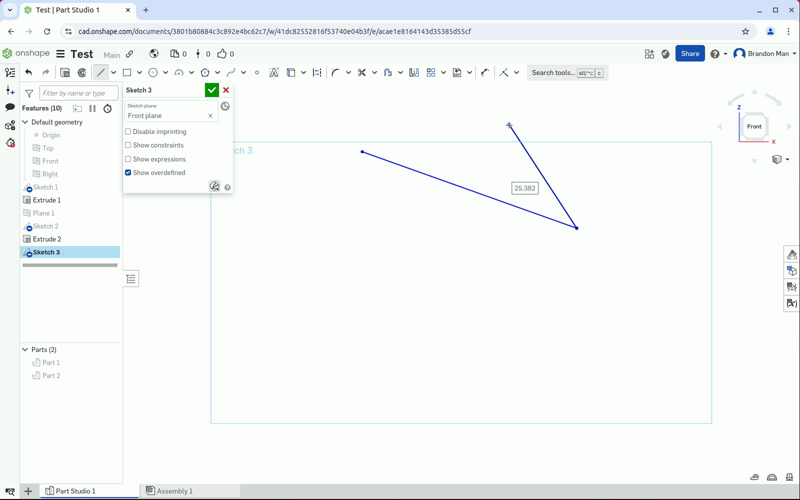
mouse_move(362, 151)
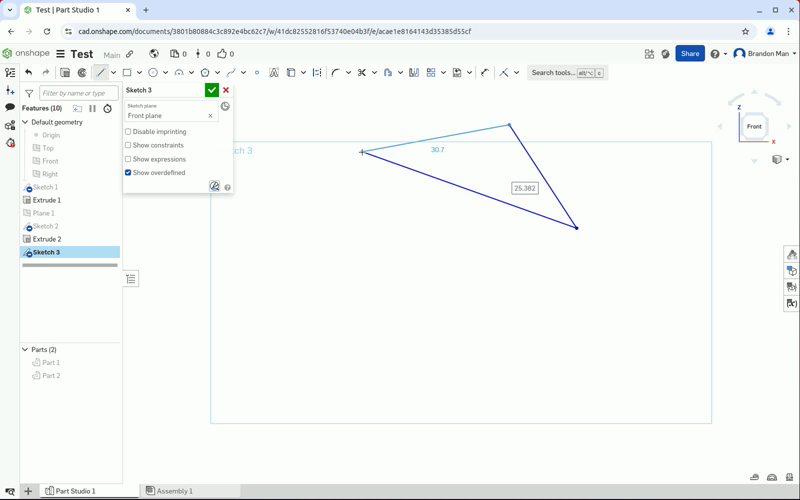
key_up(shift)
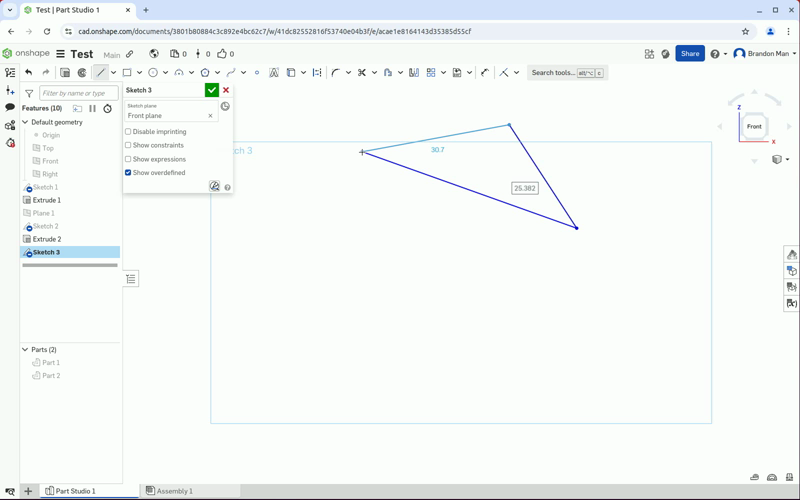
click(362, 151)
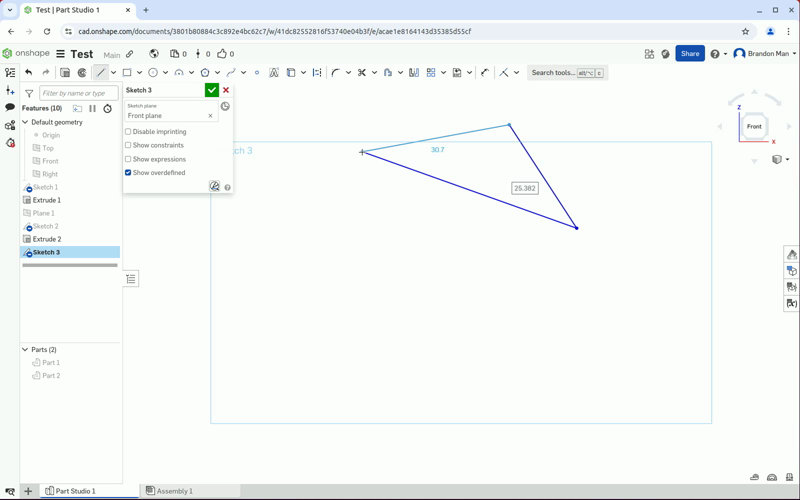
key(esc)
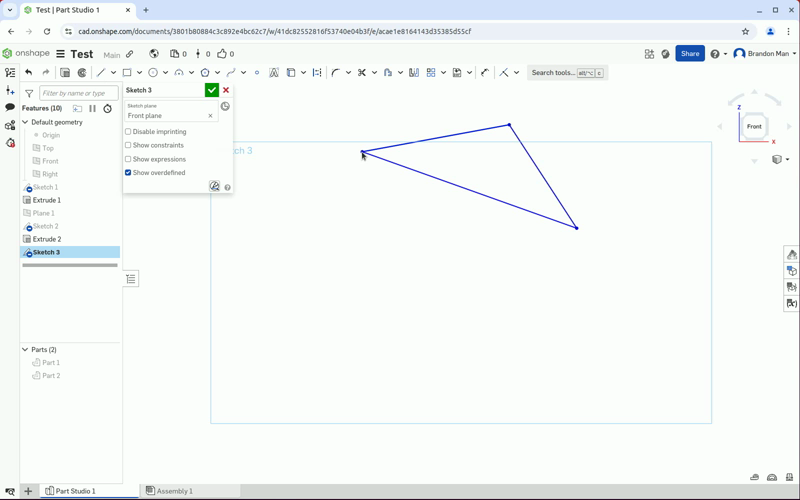
mouse_move(466, 152)
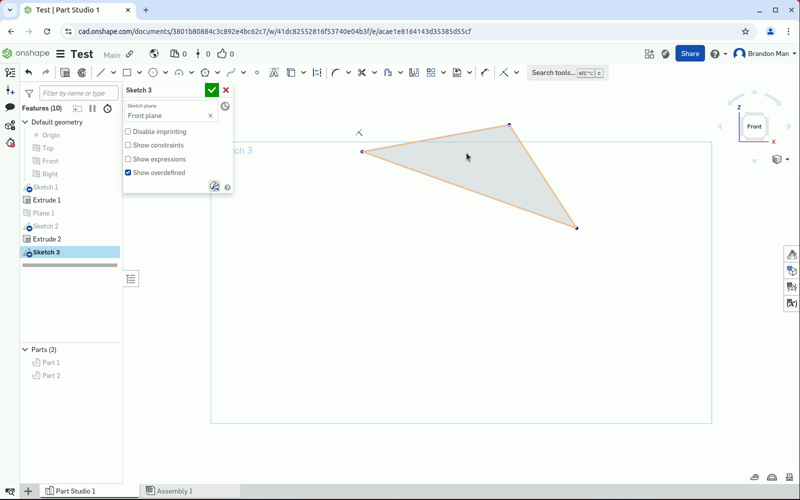
click(466, 152)
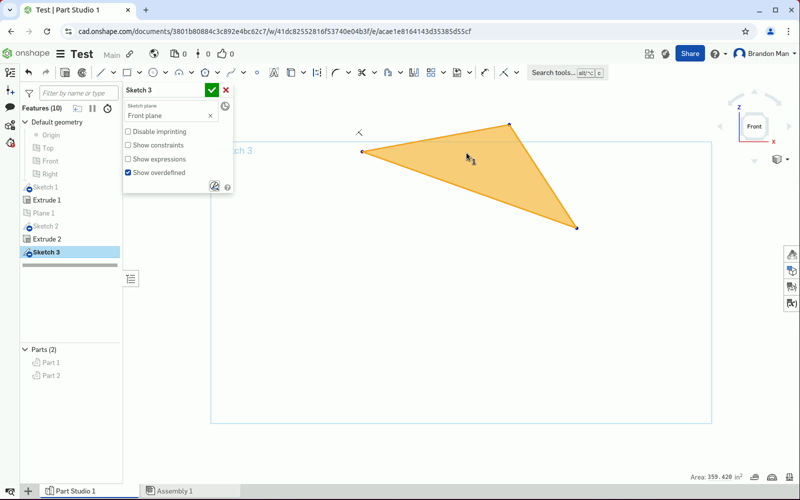
mouse_move(73, 352)
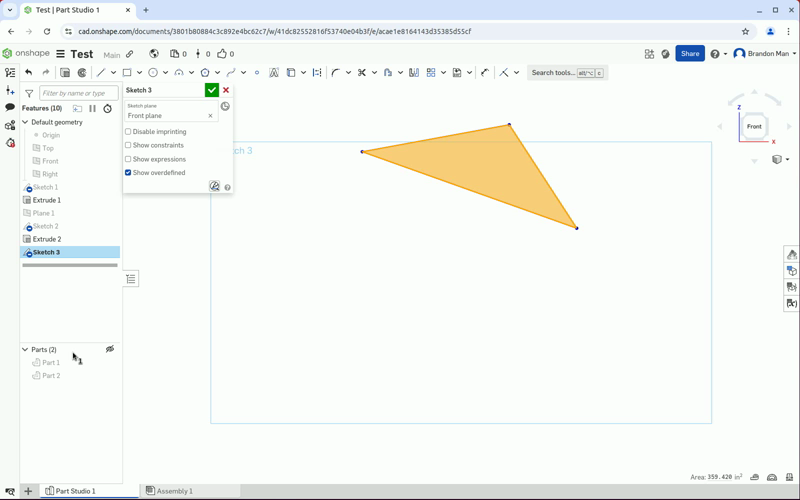
key(shift+y)
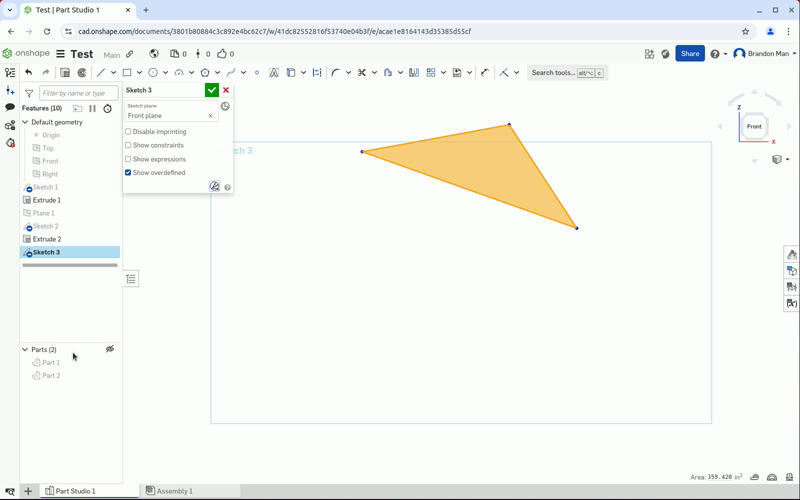
key(shift+e)
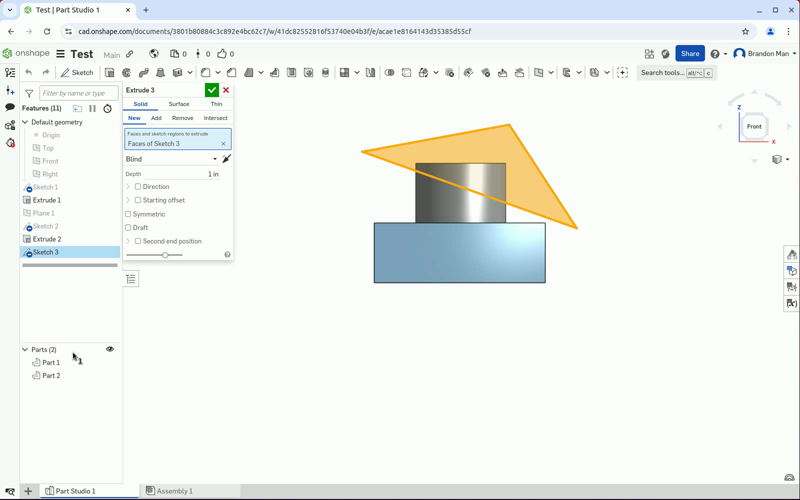
mouse_move(143, 106)
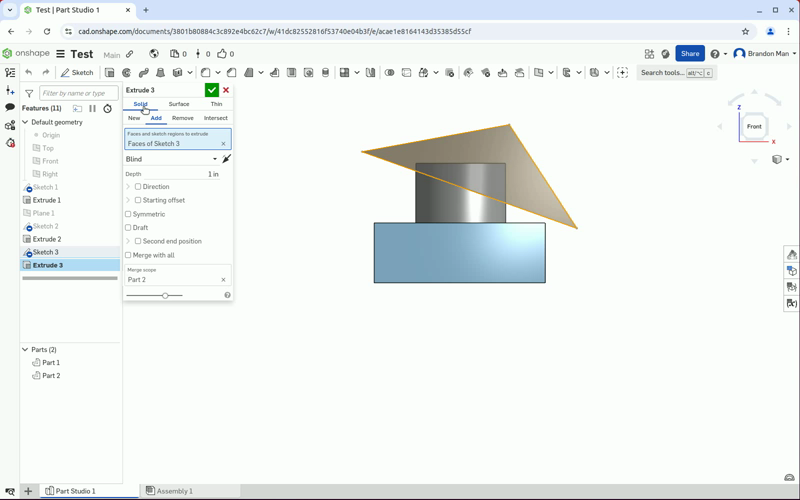
click(143, 106)
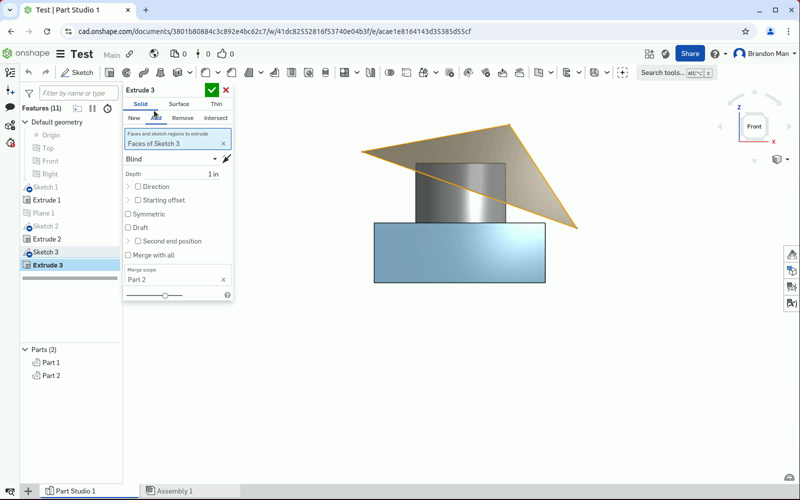
mouse_move(186, 120)
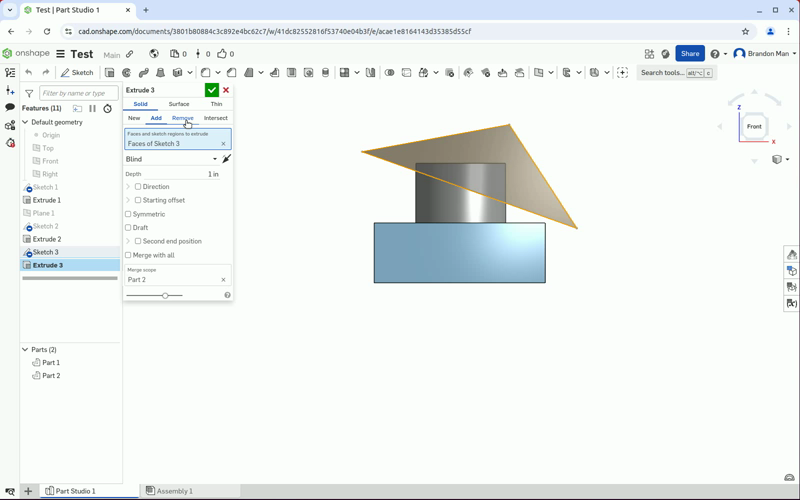
click(186, 120)
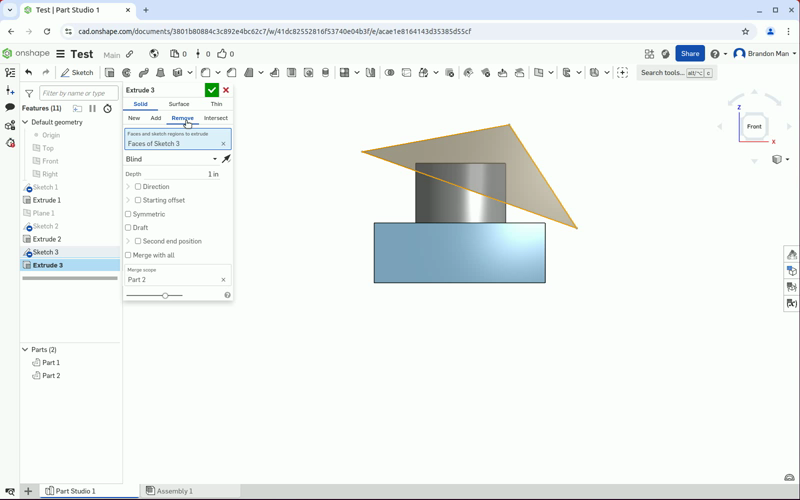
key(tab, 4)
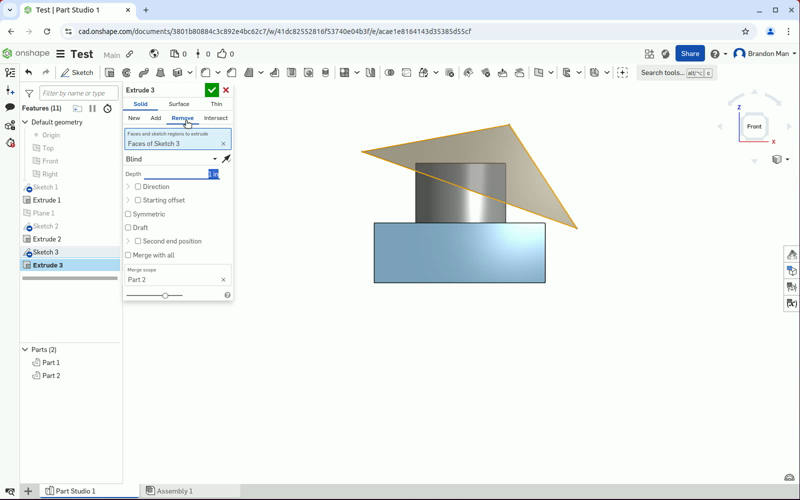
text(24.552)
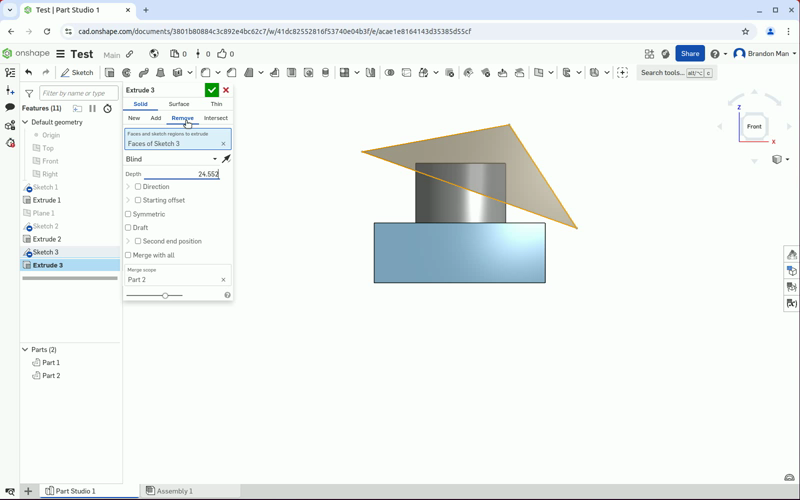
key(tab, 3)
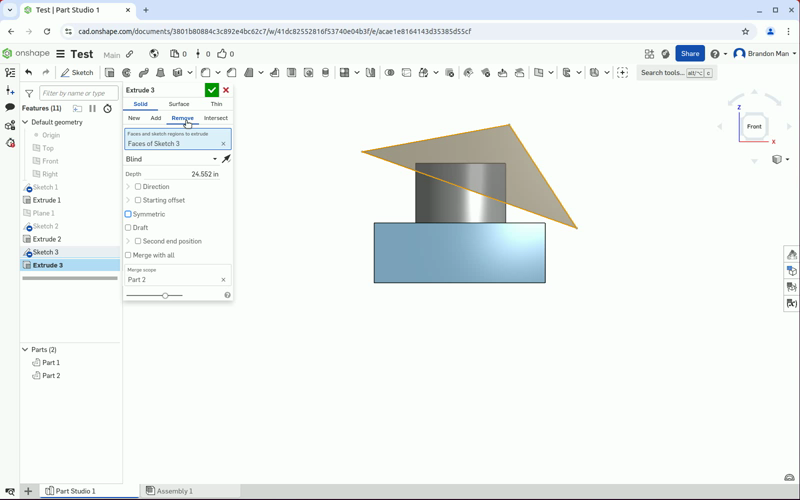
key(space)
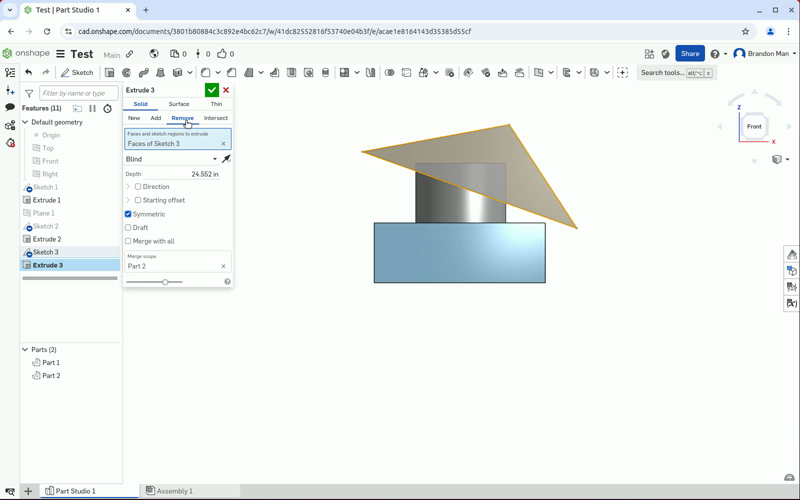
key(tab, 2)
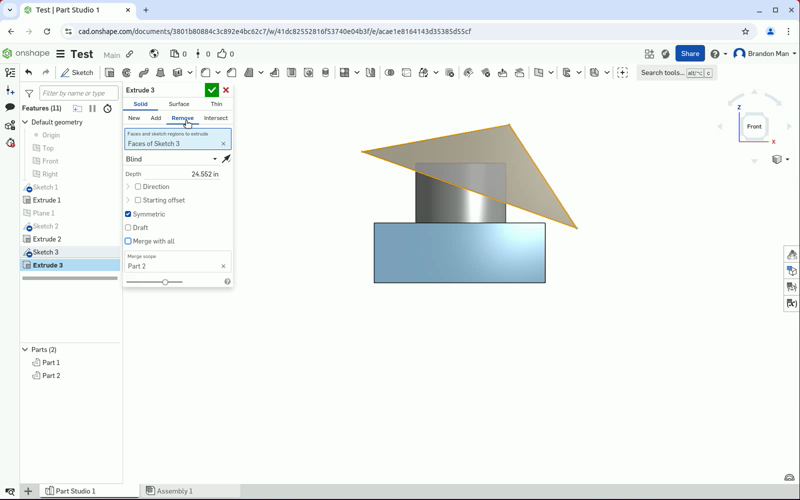
key(space)
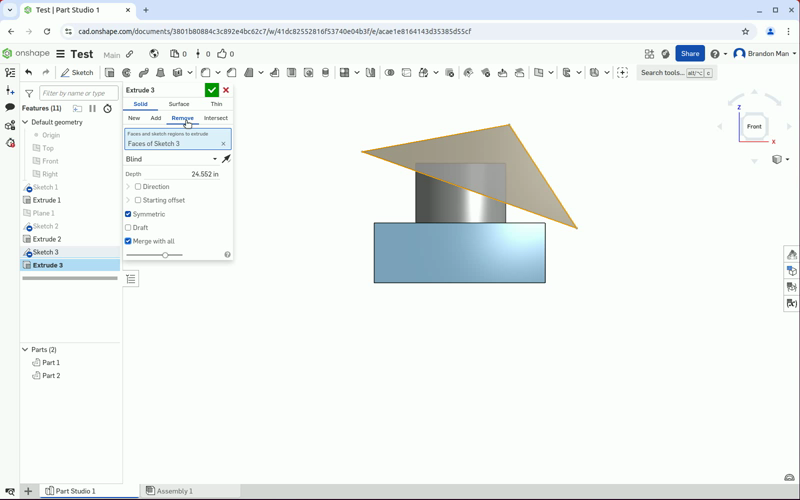
key(enter)
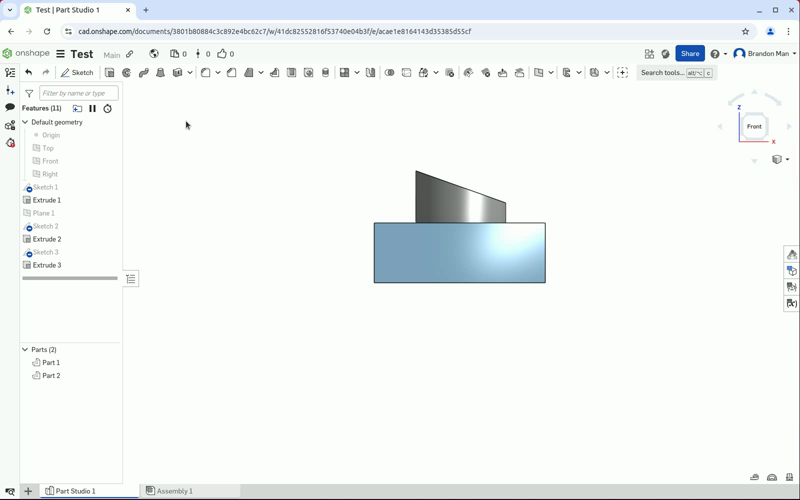
key(shift+h)
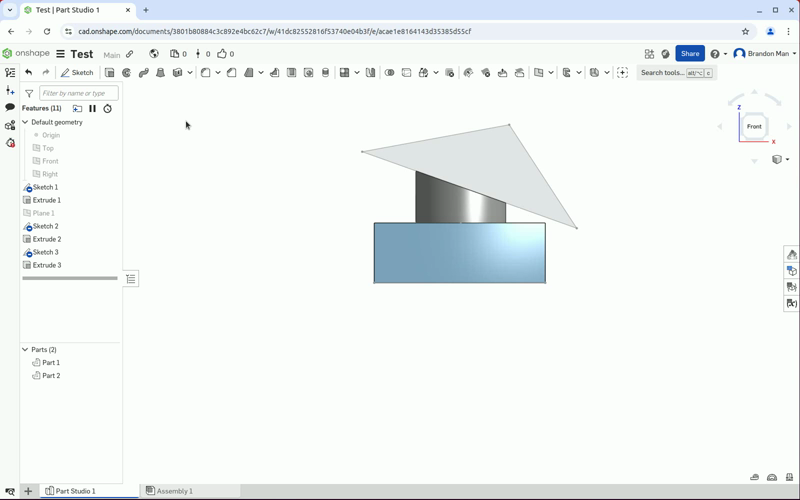
key(shift+h)
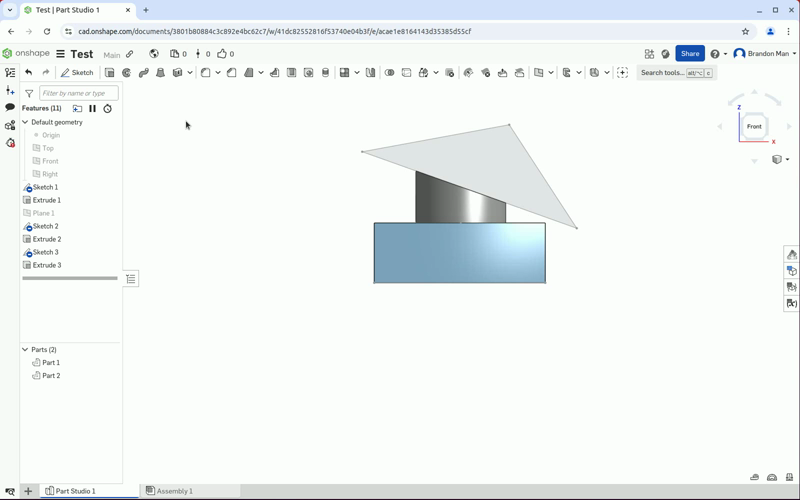
key(shift+7)
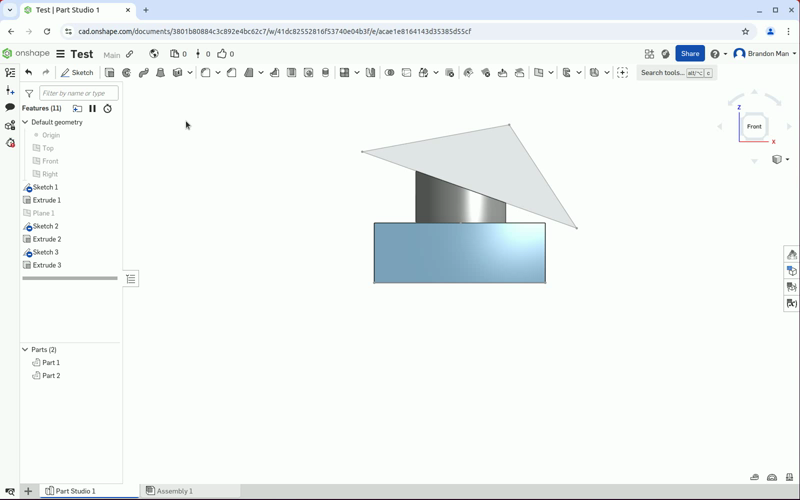
key(left, 2)
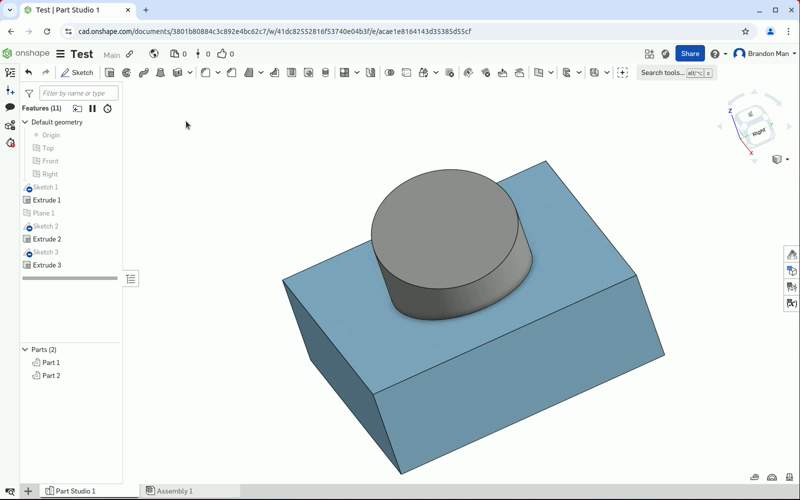
key(down, 2)
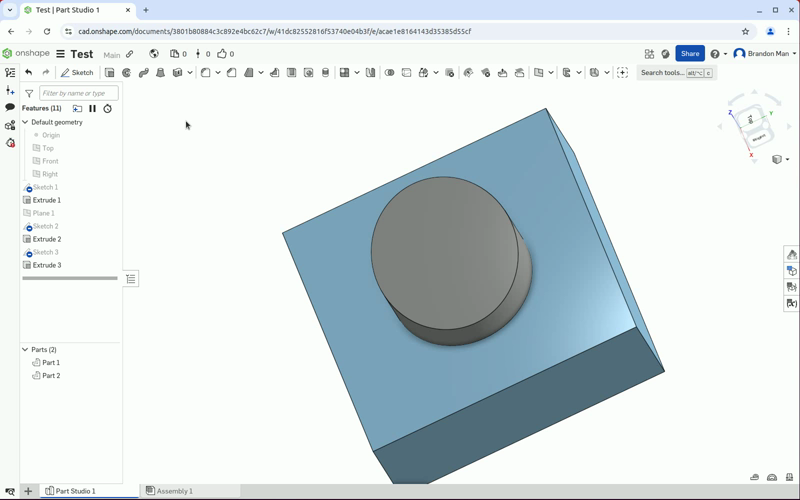
key(up, 2)
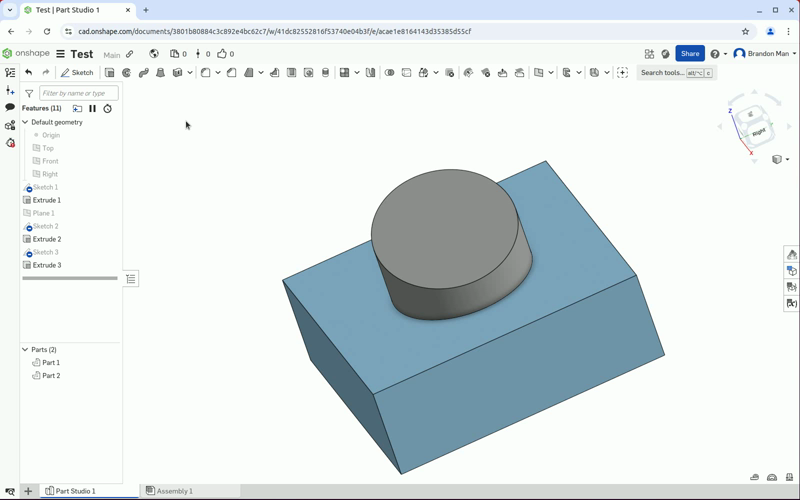
key(right, 2)
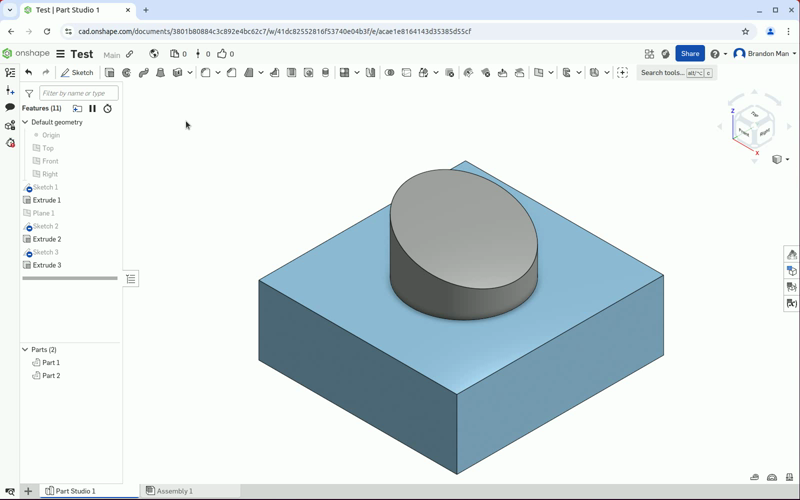
mouse_move(73, 189)
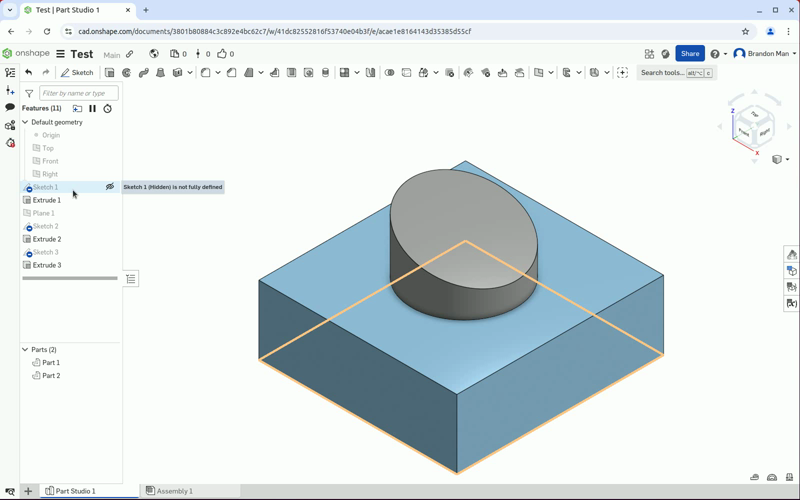
click(73, 189)